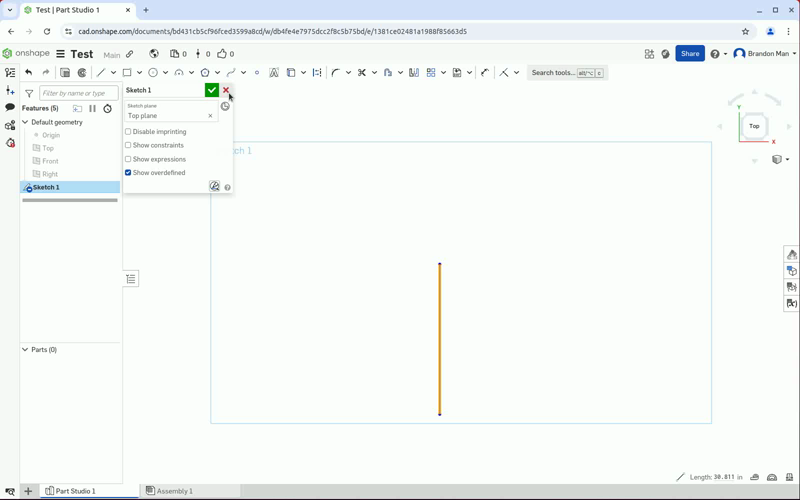
key(shift+h)
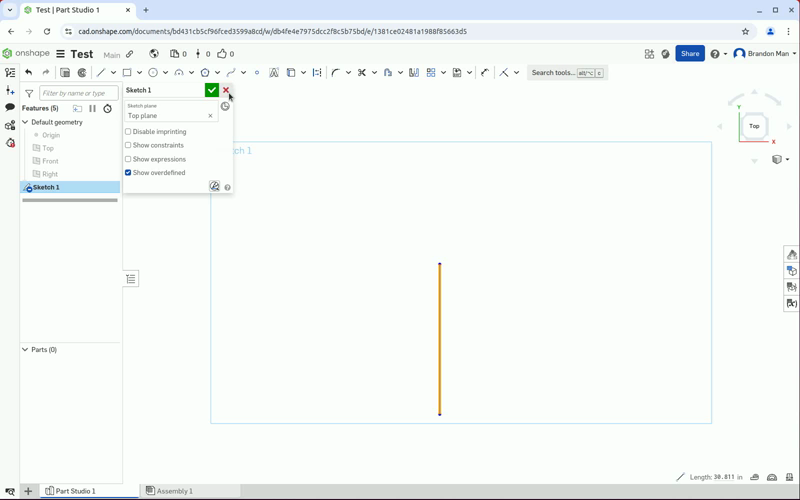
key(shift+s)
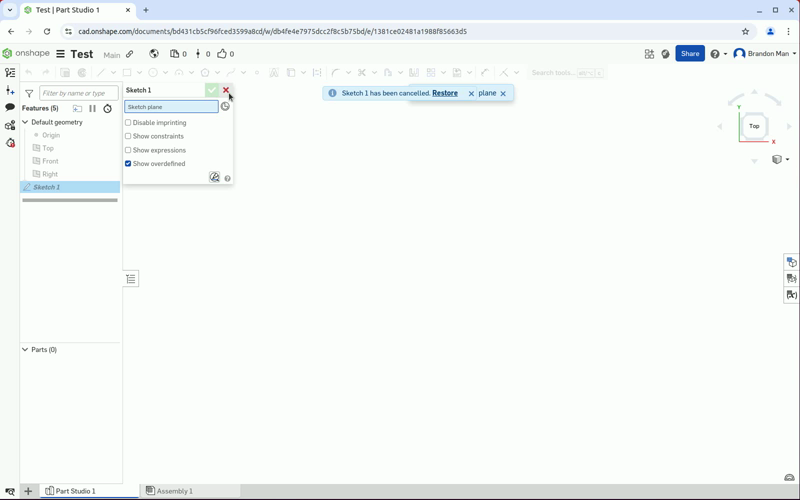
mouse_move(73, 150)
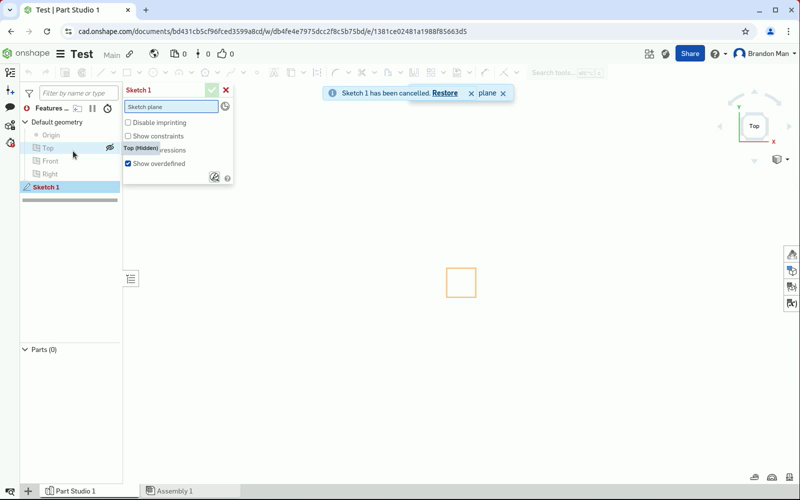
click(73, 150)
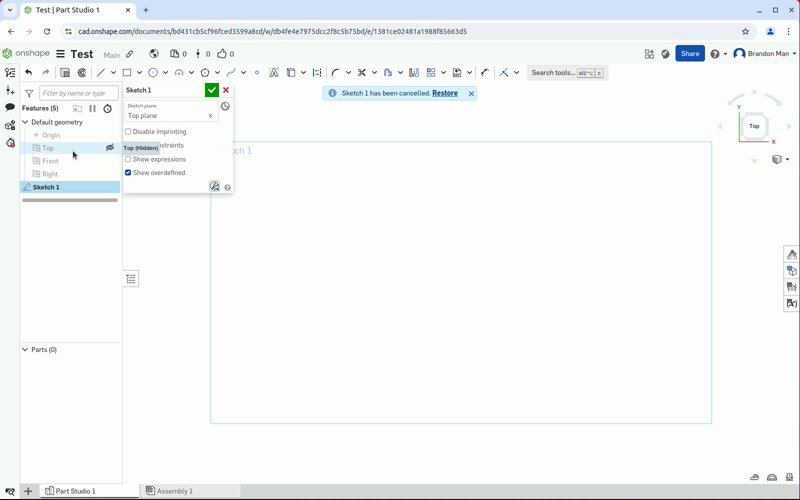
mouse_move(73, 352)
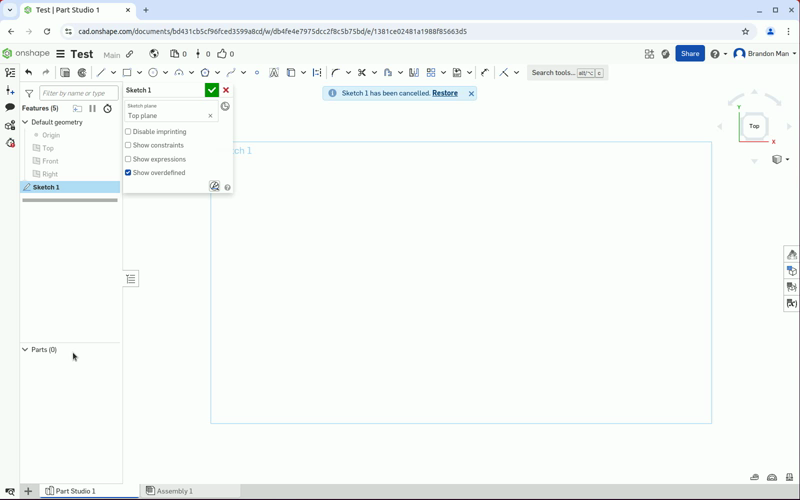
key(y)
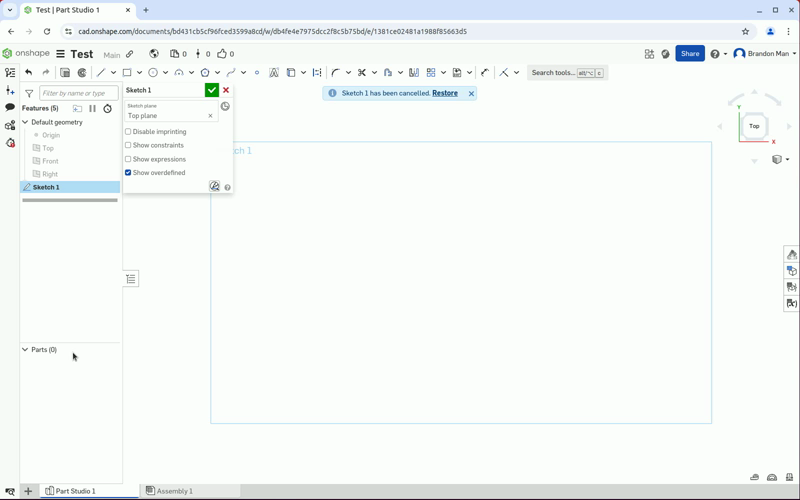
key(c)
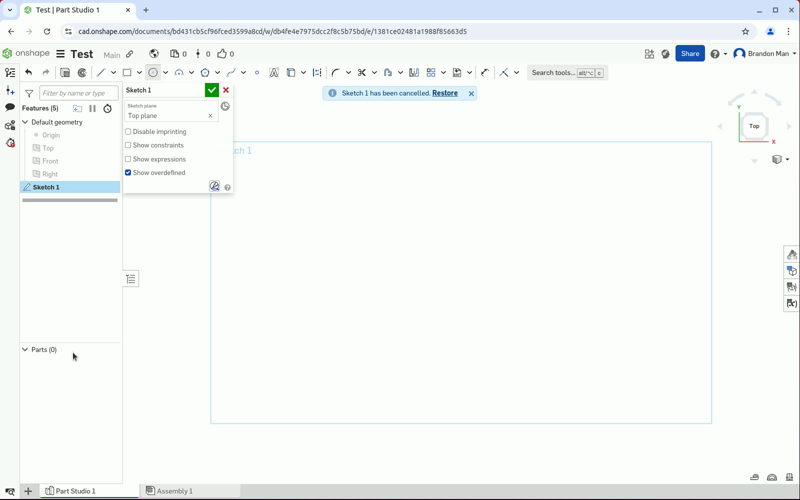
key_down(shift)
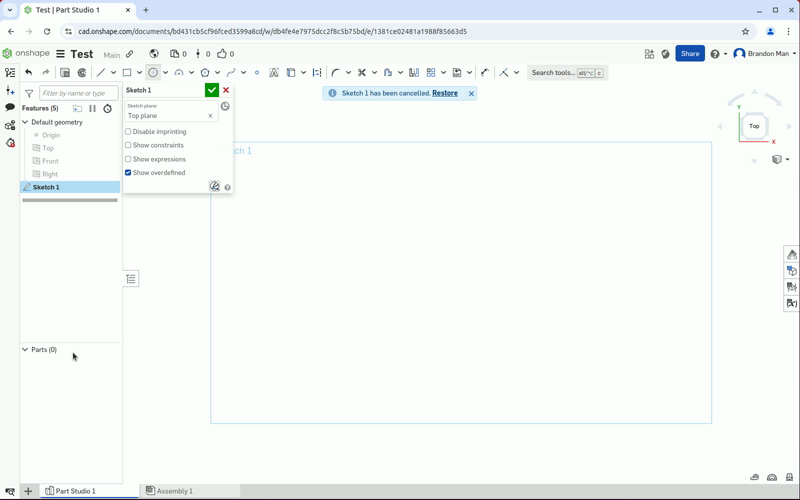
mouse_move(404, 176)
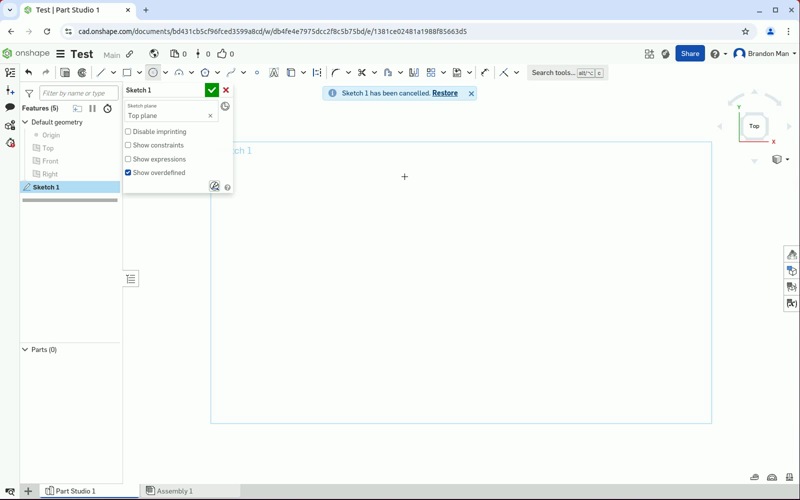
click(404, 176)
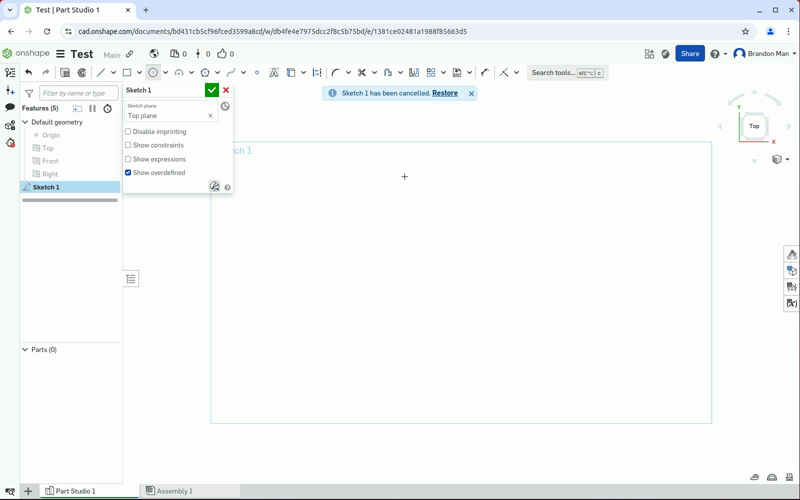
key_up(shift)
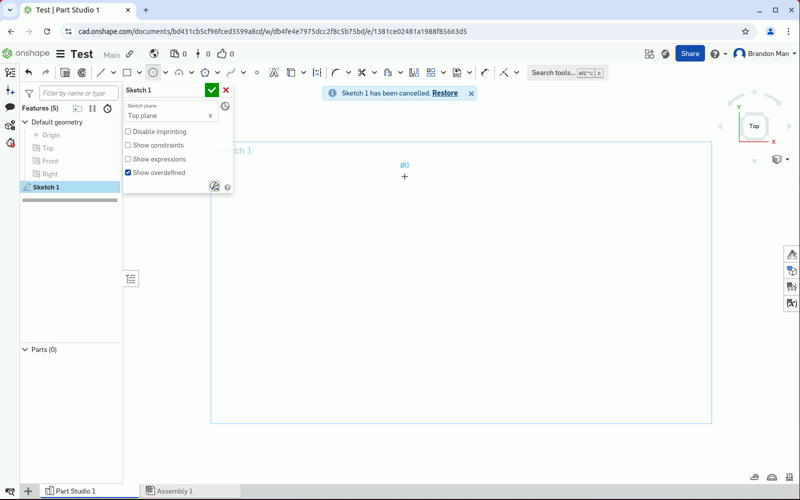
mouse_move(411, 176)
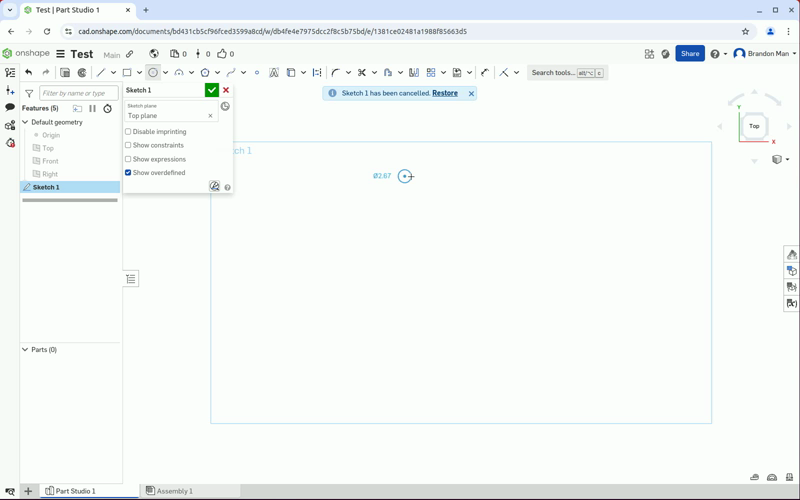
click(411, 176)
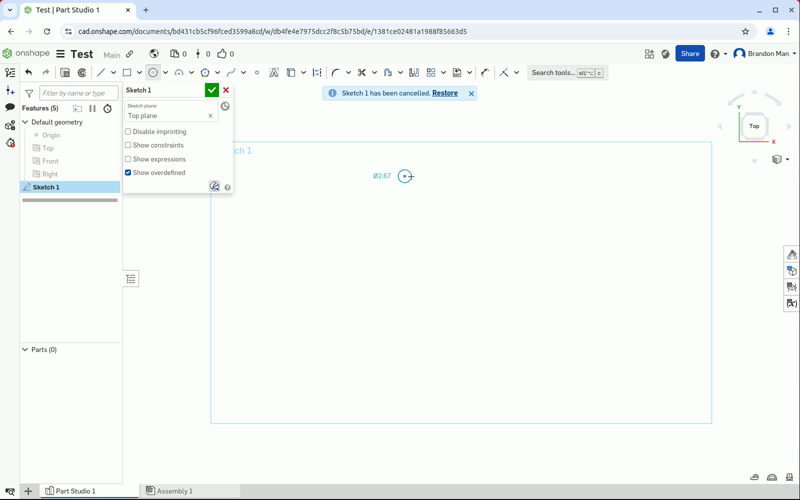
key(esc)
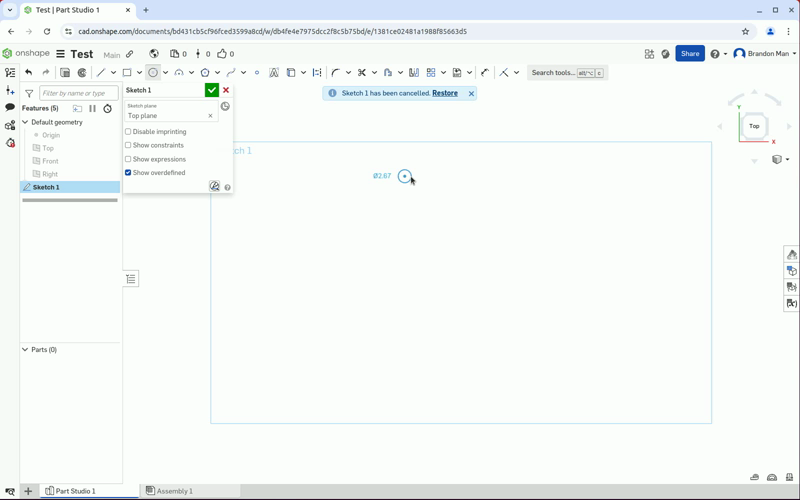
mouse_move(407, 182)
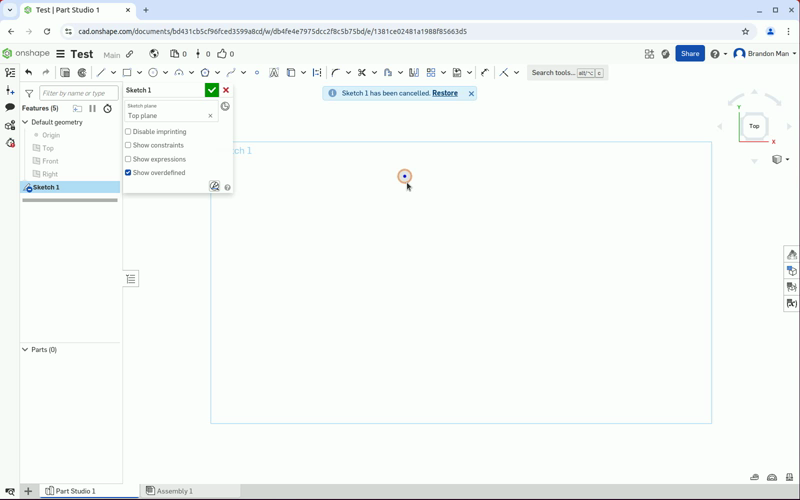
scroll(6)
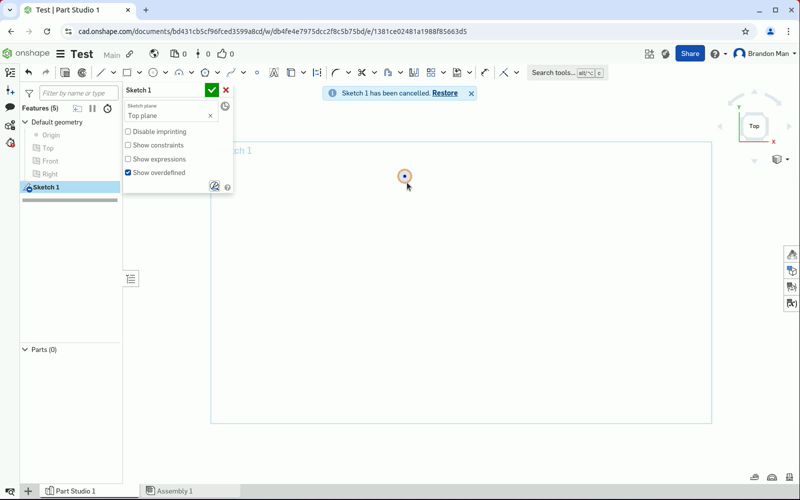
scroll(6)
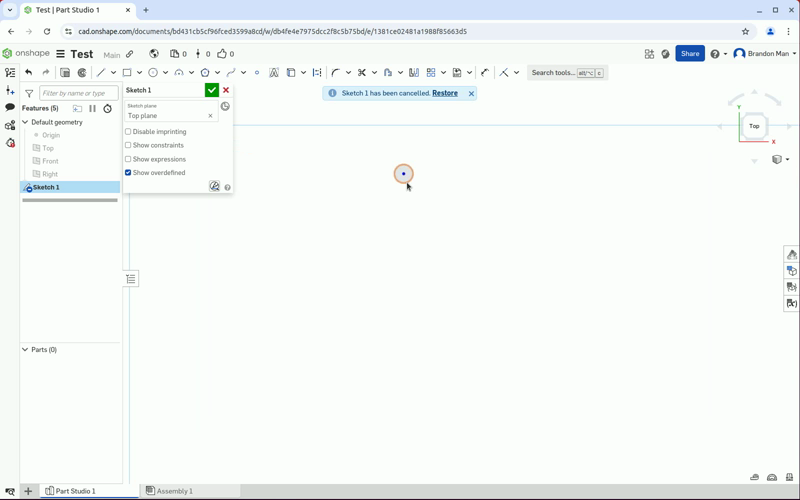
scroll(6)
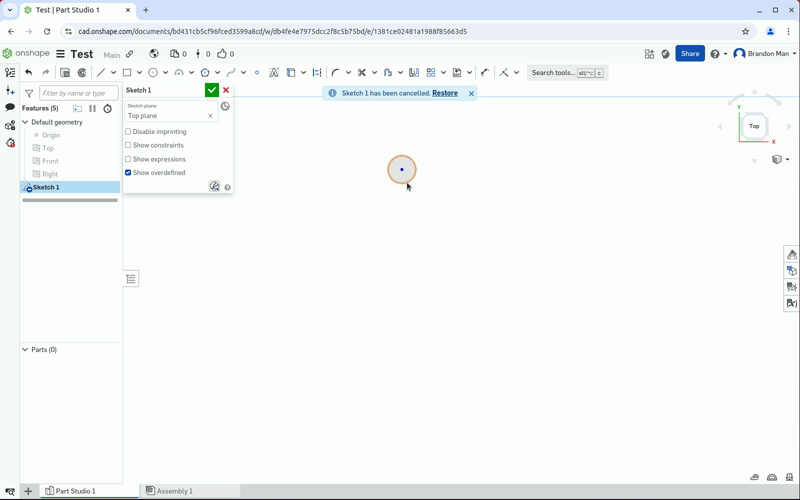
scroll(6)
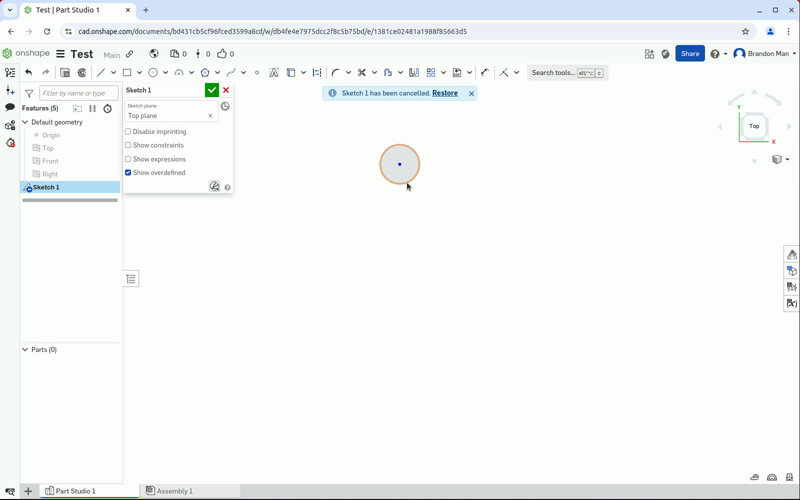
scroll(6)
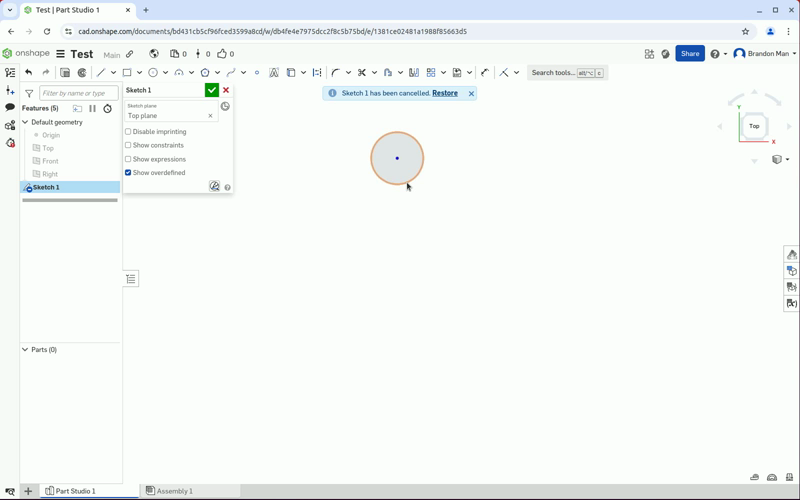
scroll(6)
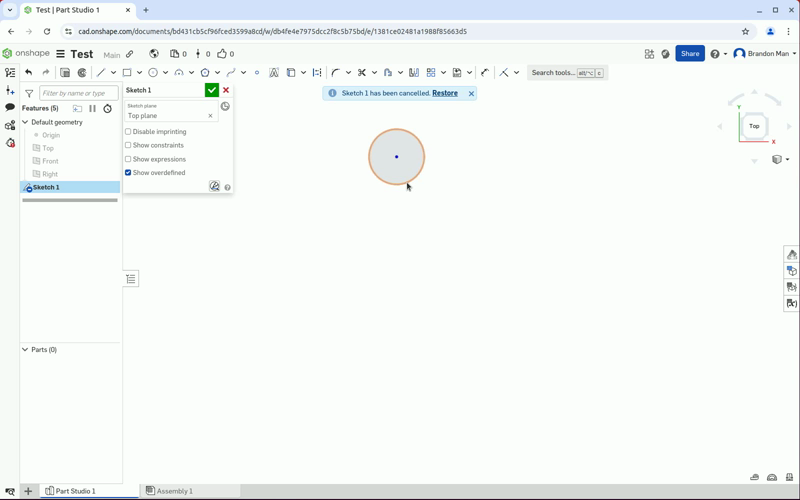
scroll(6)
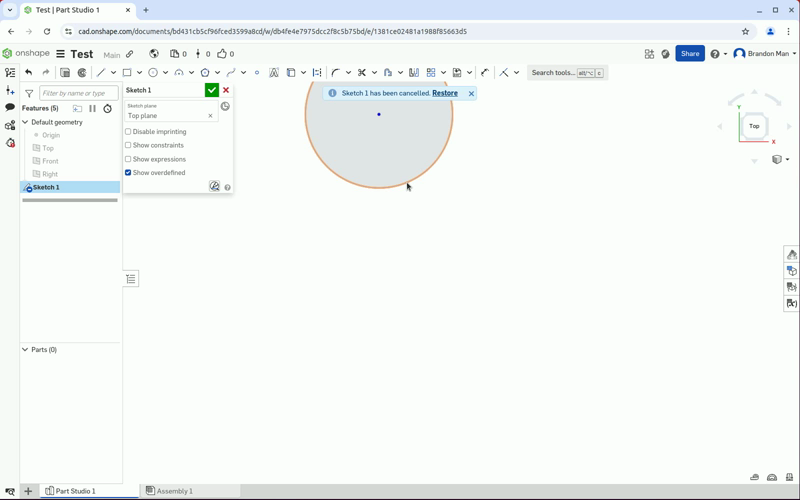
click(407, 182)
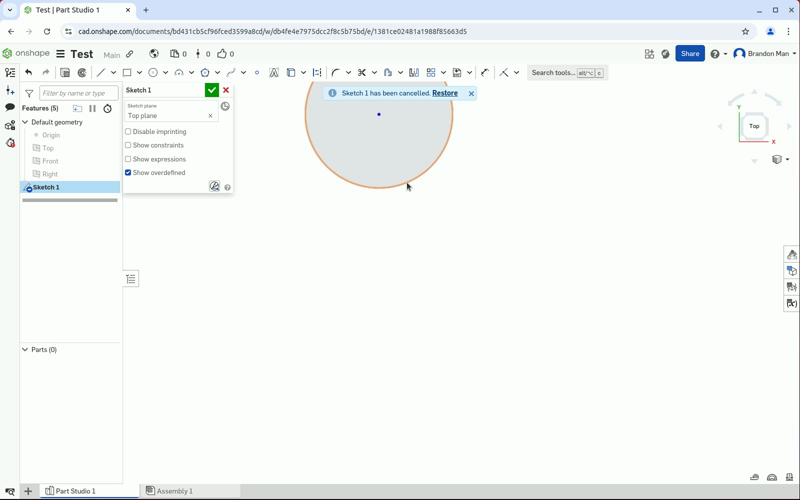
scroll(-6)
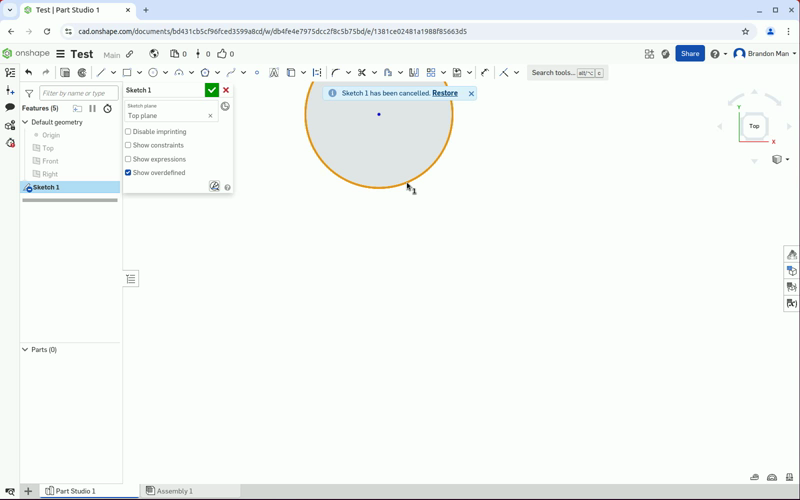
scroll(-6)
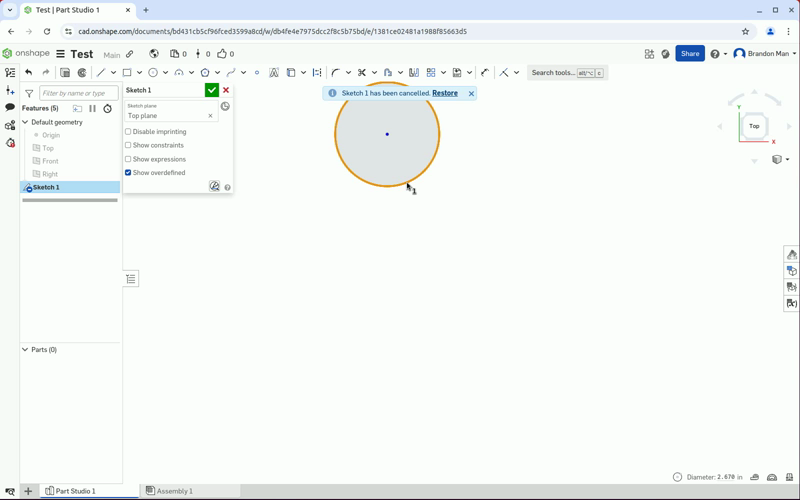
scroll(-6)
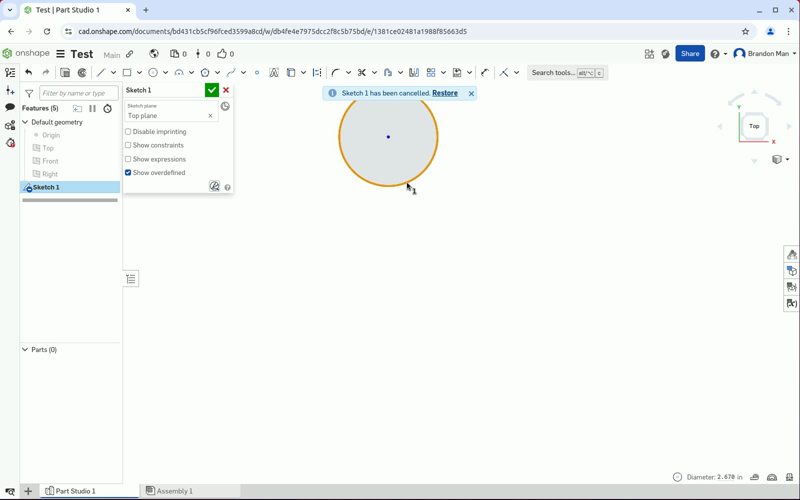
scroll(-6)
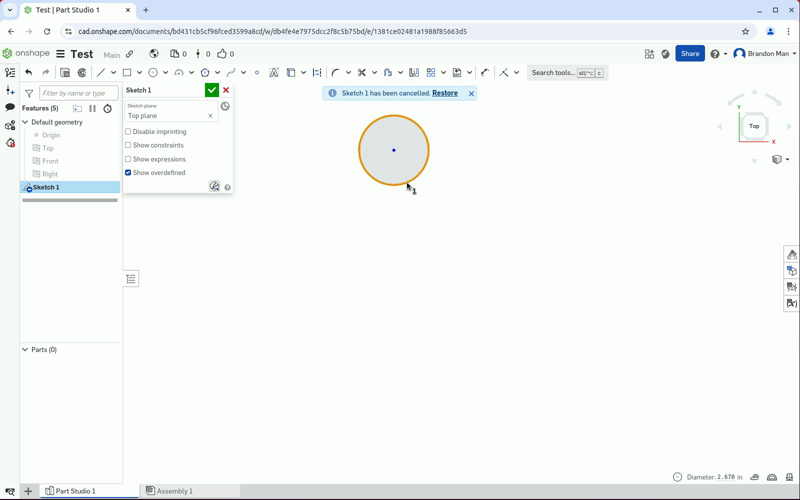
scroll(-6)
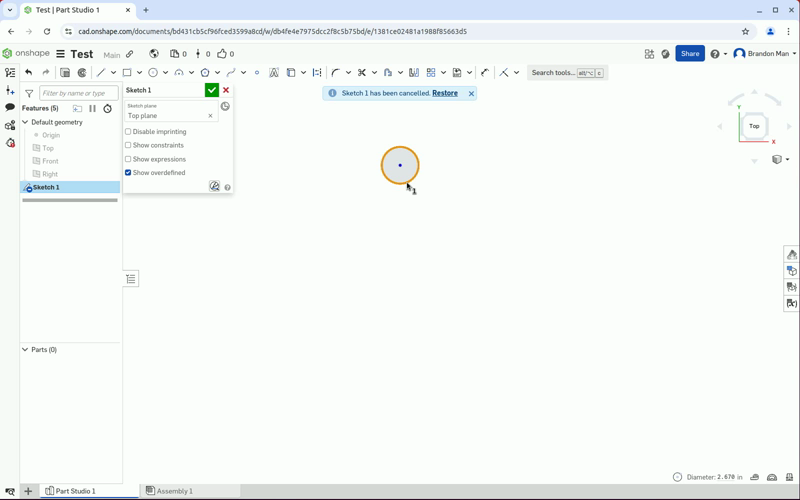
scroll(-6)
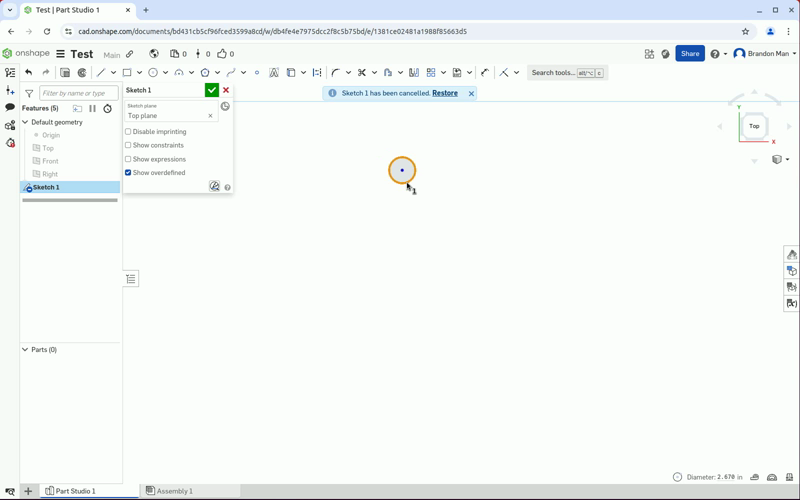
scroll(-6)
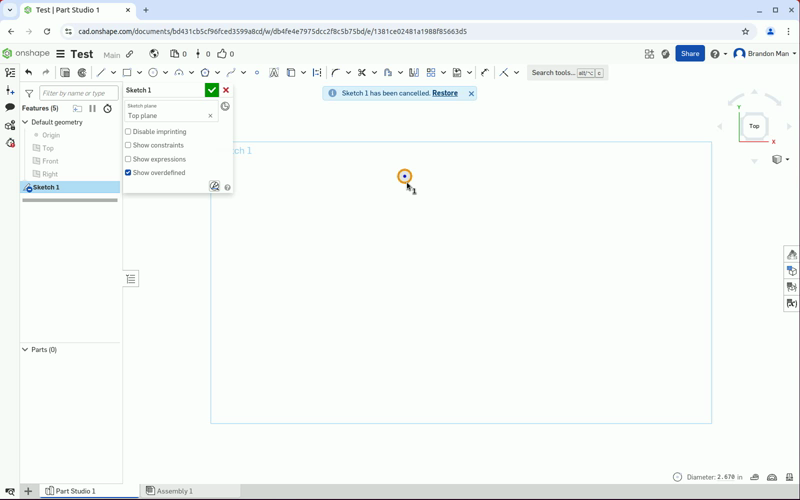
mouse_move(73, 352)
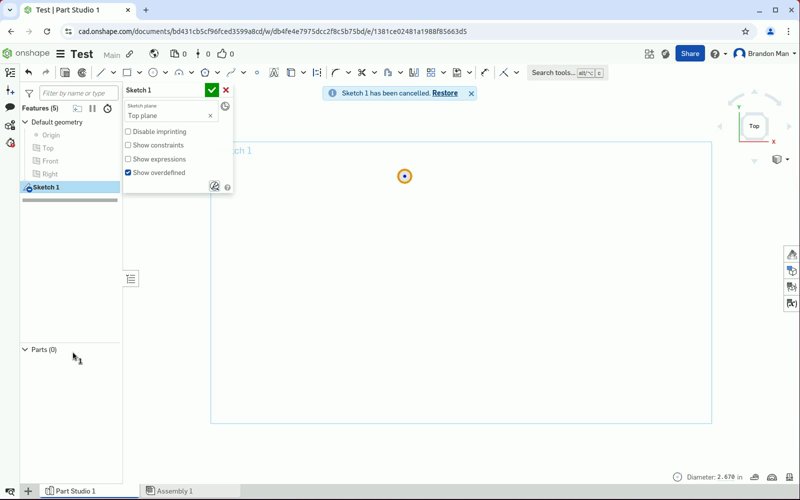
key(shift+y)
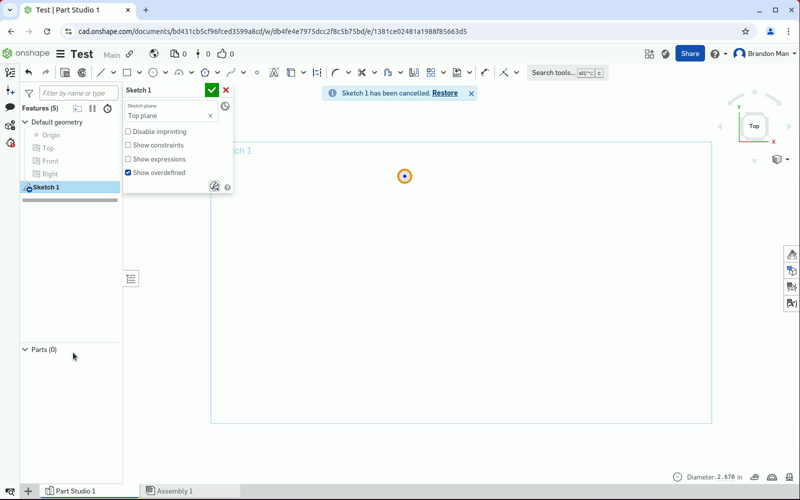
key(shift+e)
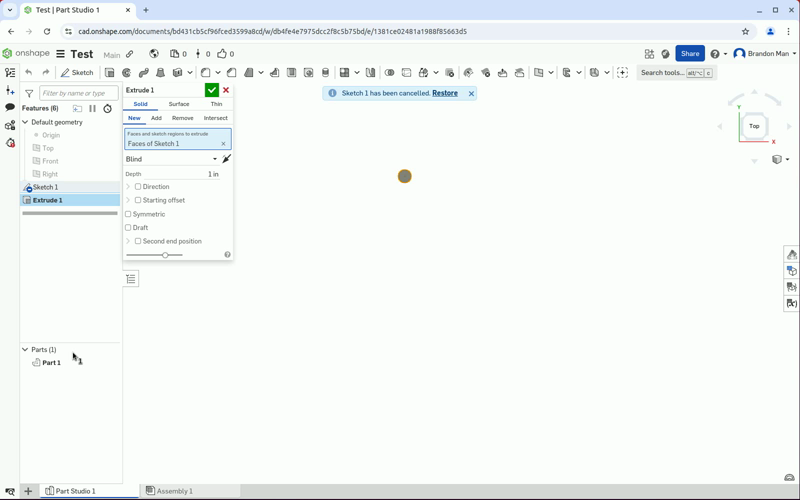
mouse_move(143, 106)
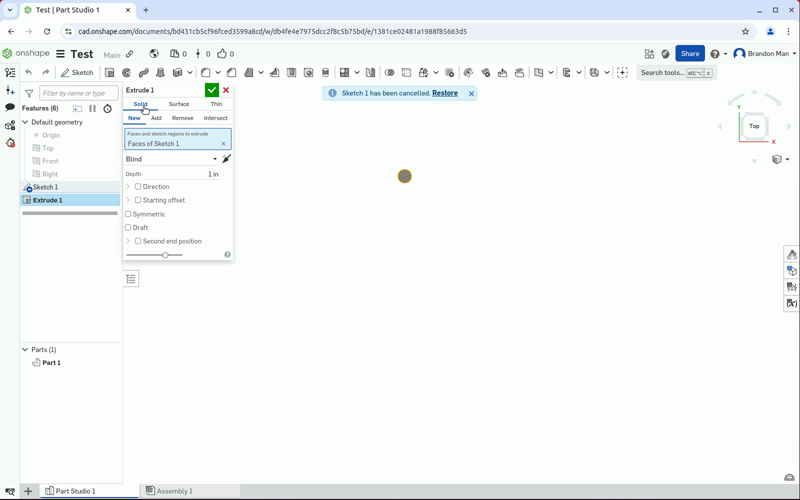
click(143, 106)
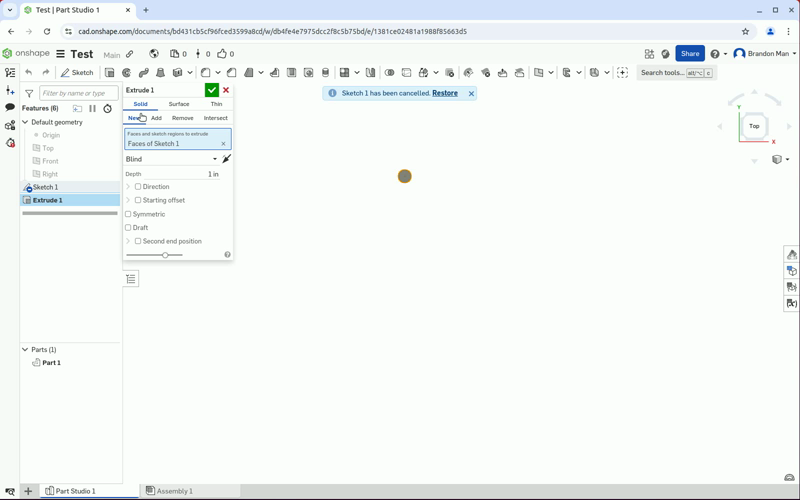
mouse_move(137, 120)
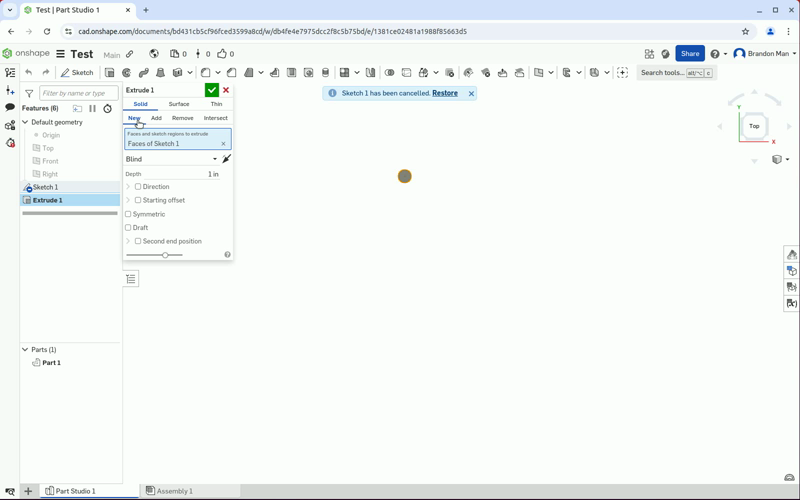
click(137, 120)
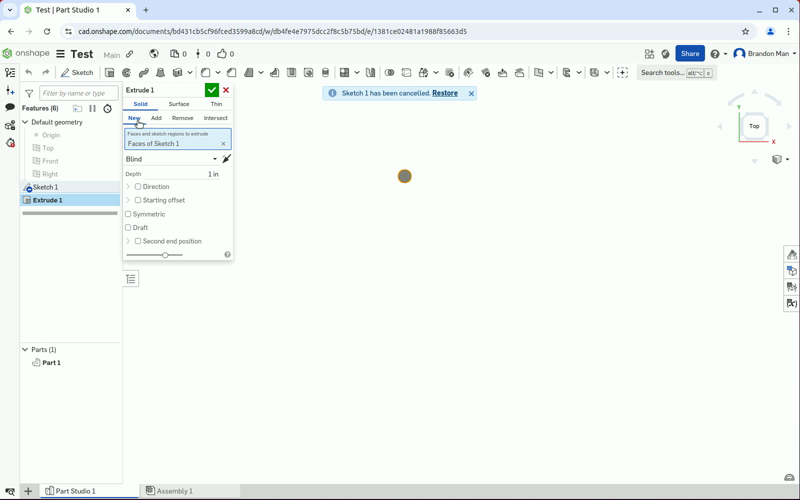
key(tab, 4)
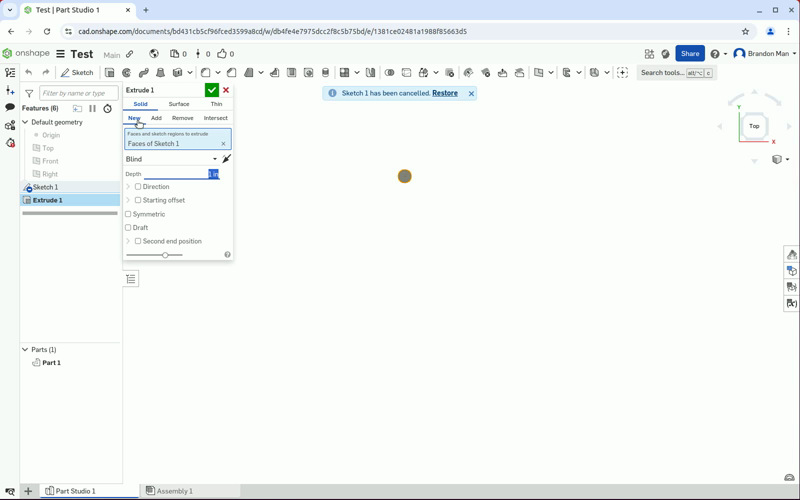
text(6.258)
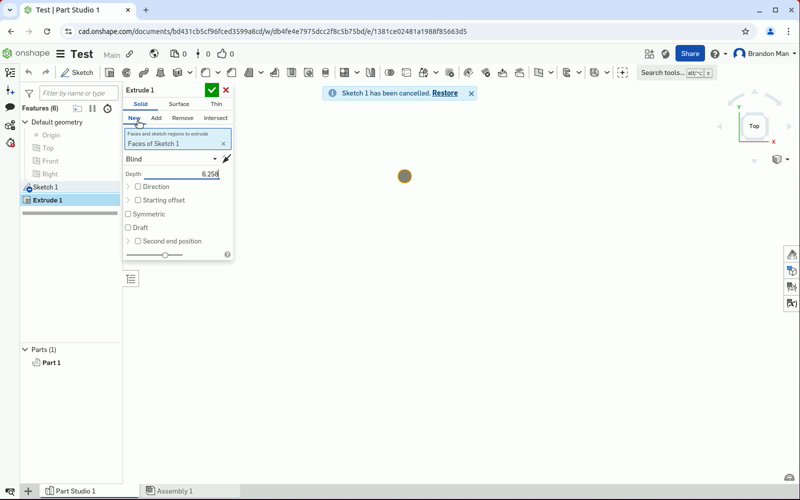
key(enter)
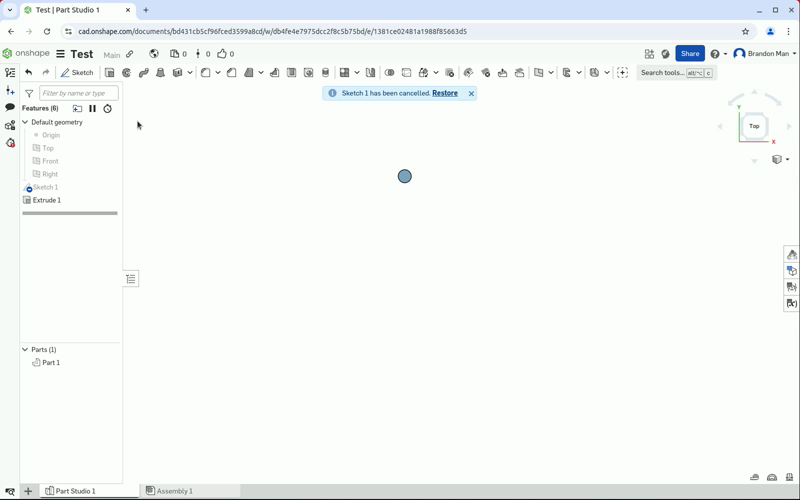
key(shift+h)
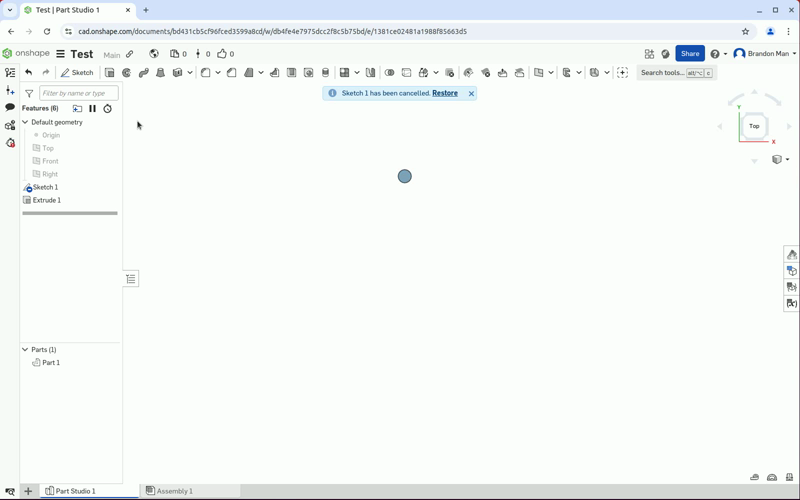
key(shift+h)
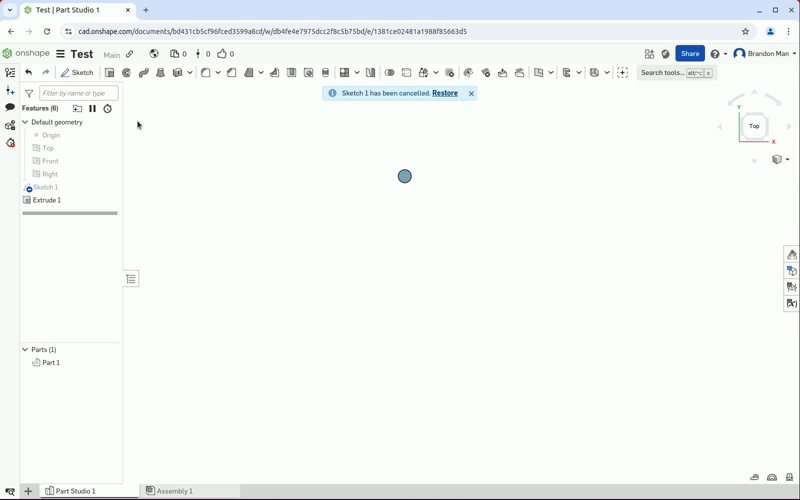
mouse_move(73, 189)
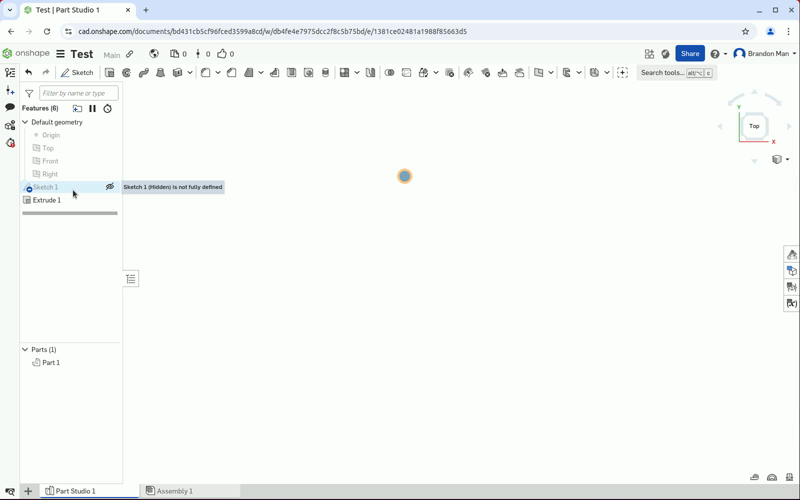
click(73, 189)
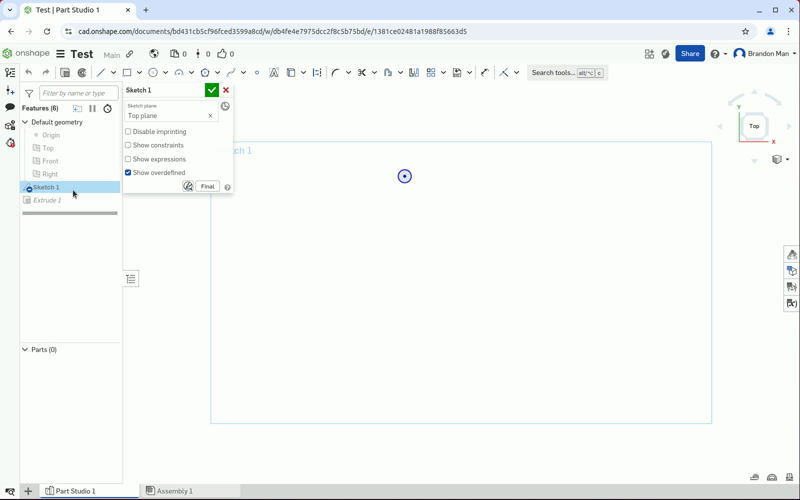
mouse_move(229, 92)
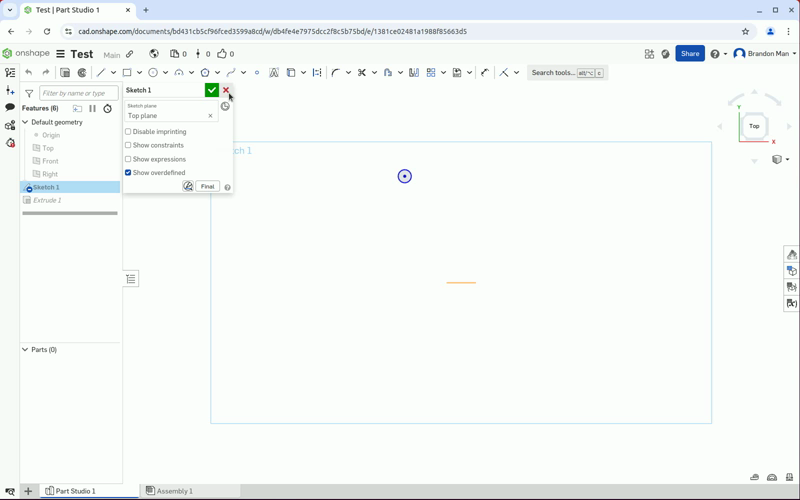
click(229, 92)
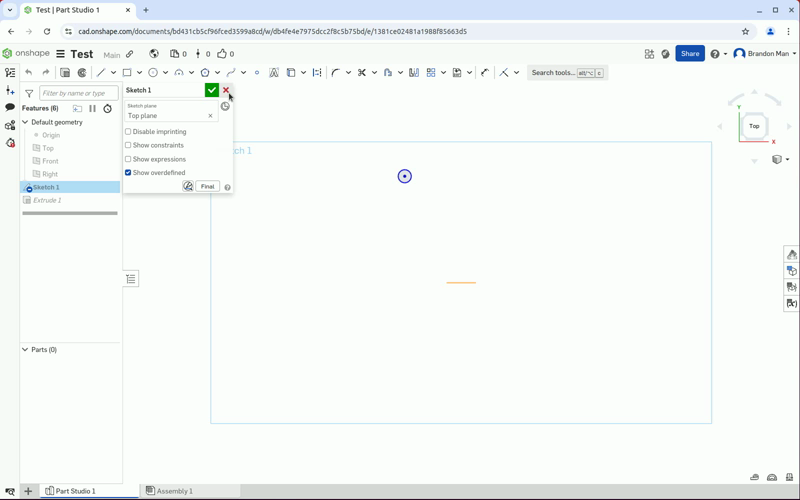
key(shift+s)
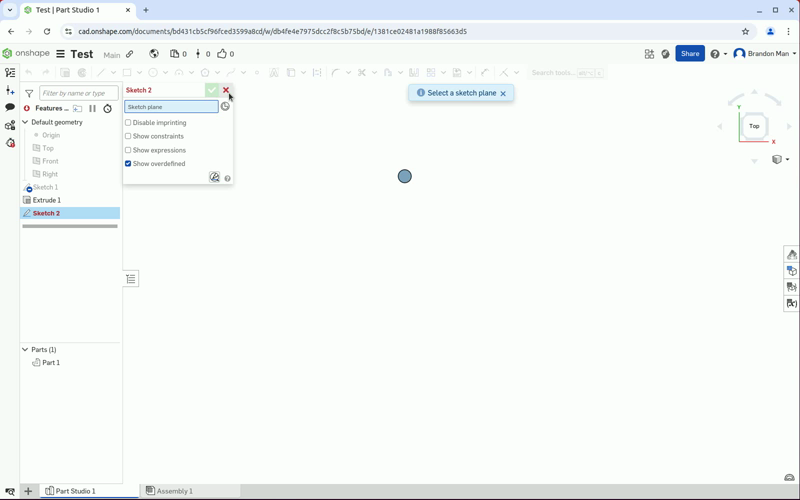
mouse_move(73, 150)
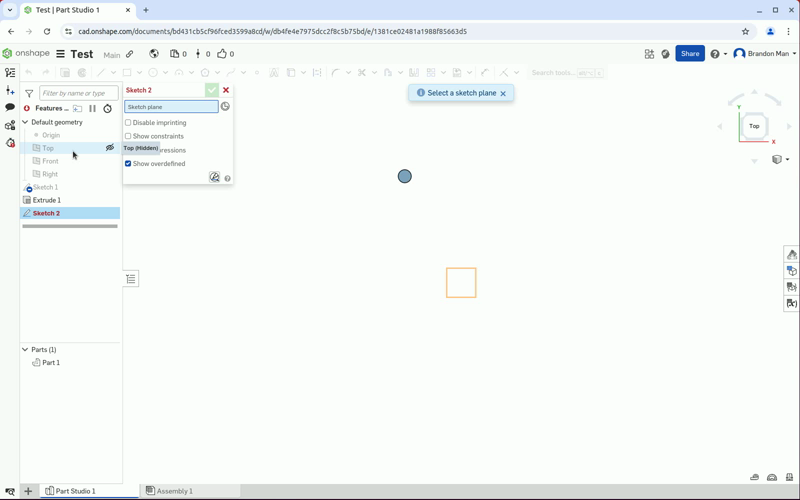
click(73, 150)
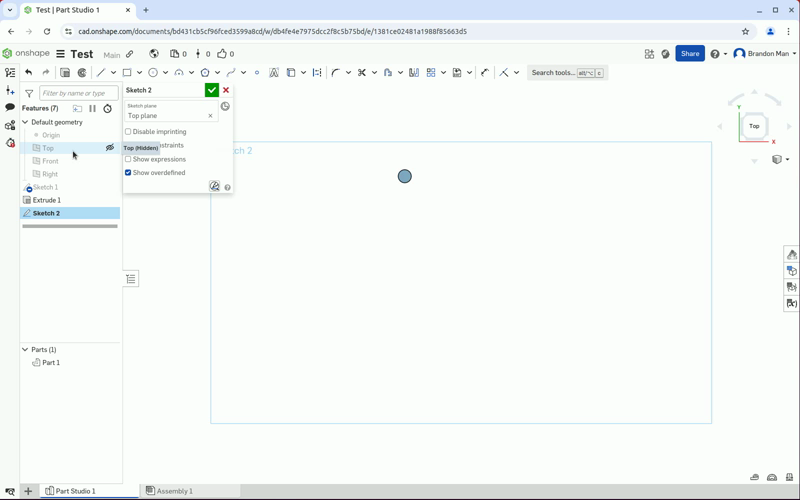
mouse_move(73, 352)
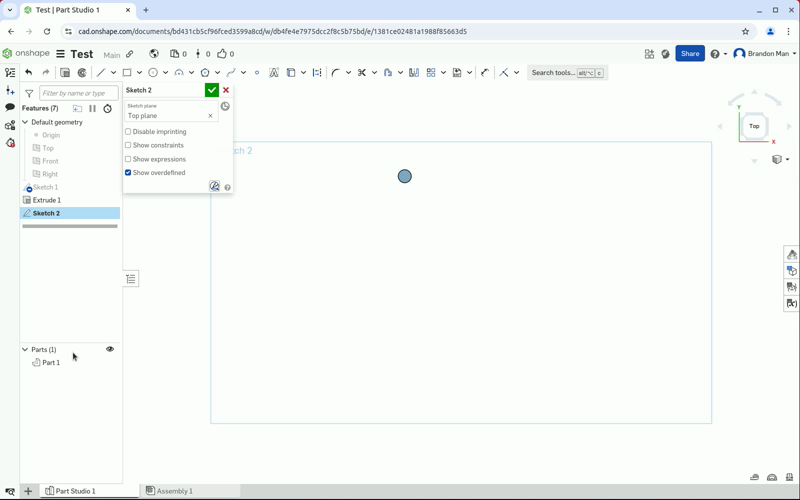
key(y)
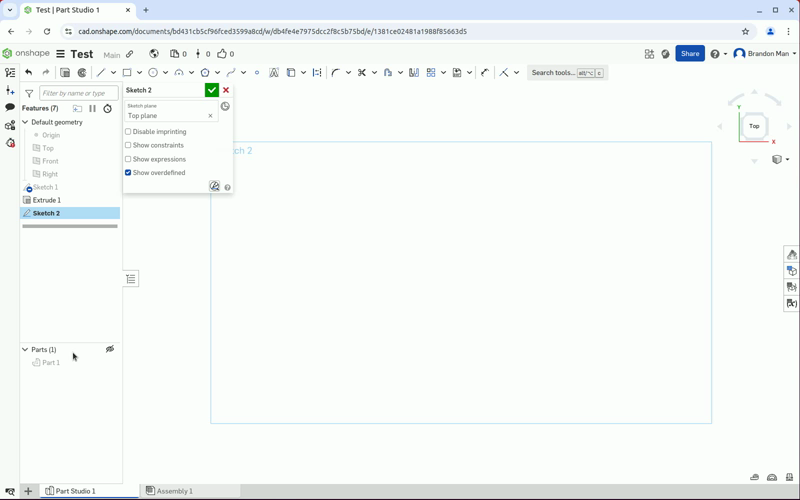
key(c)
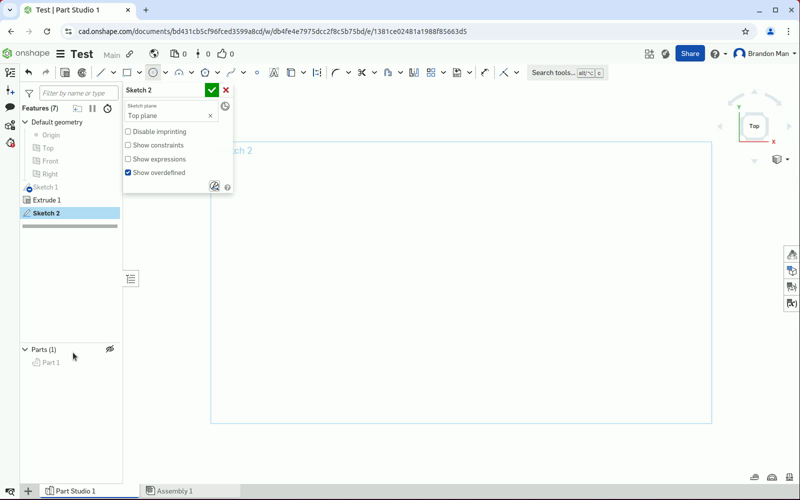
key_down(shift)
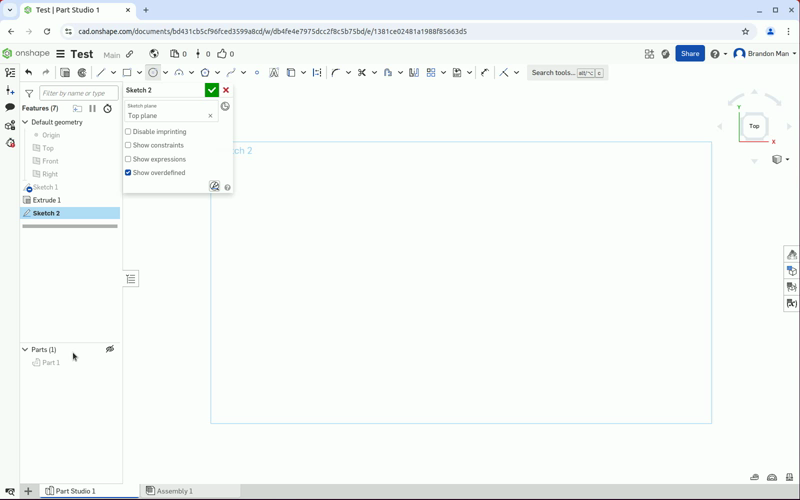
mouse_move(517, 176)
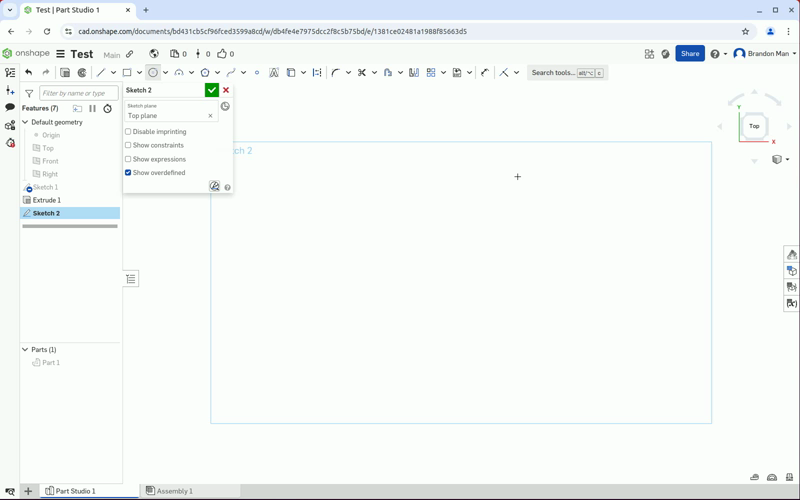
click(517, 176)
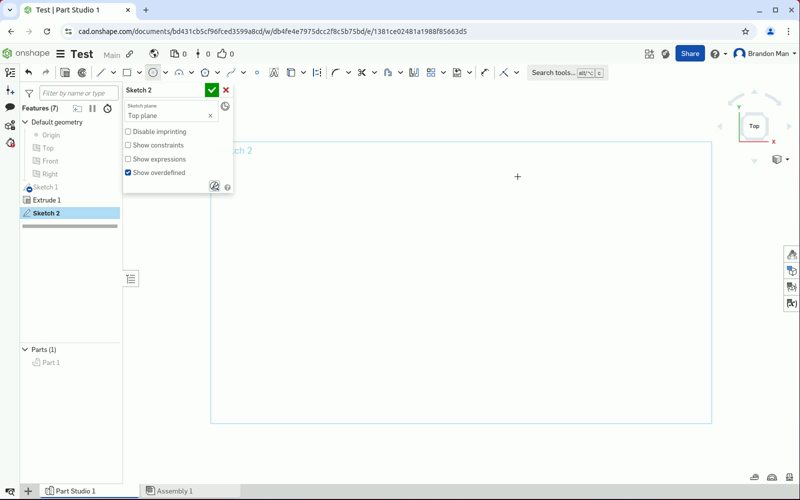
key_up(shift)
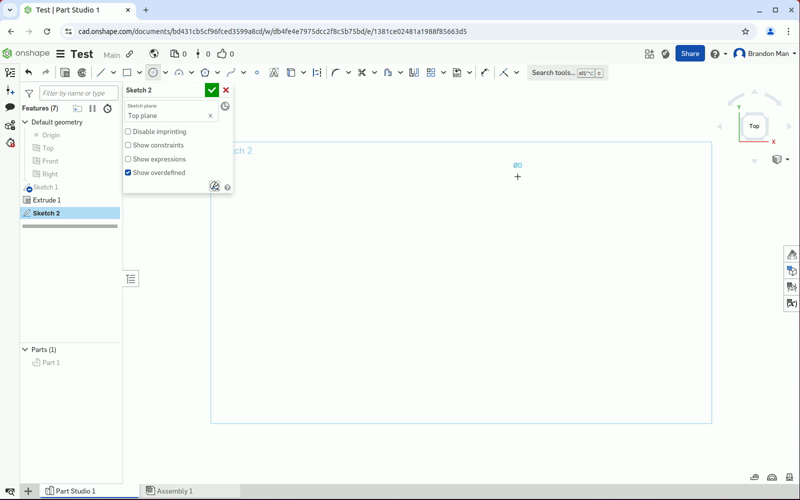
mouse_move(523, 176)
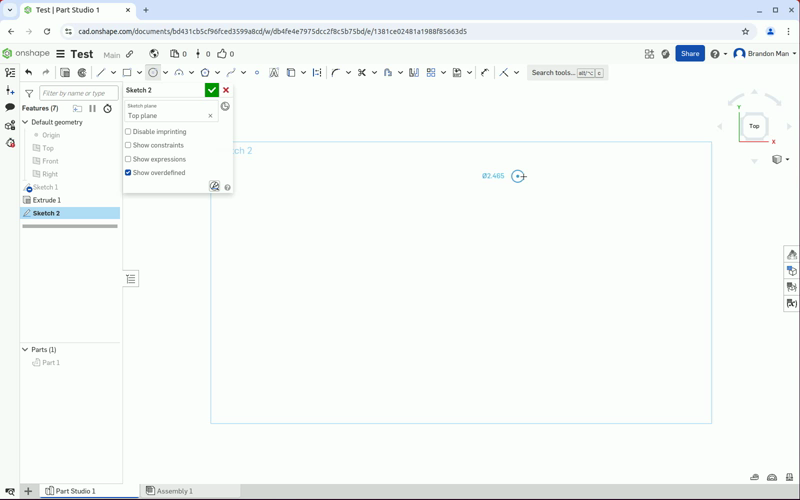
click(523, 176)
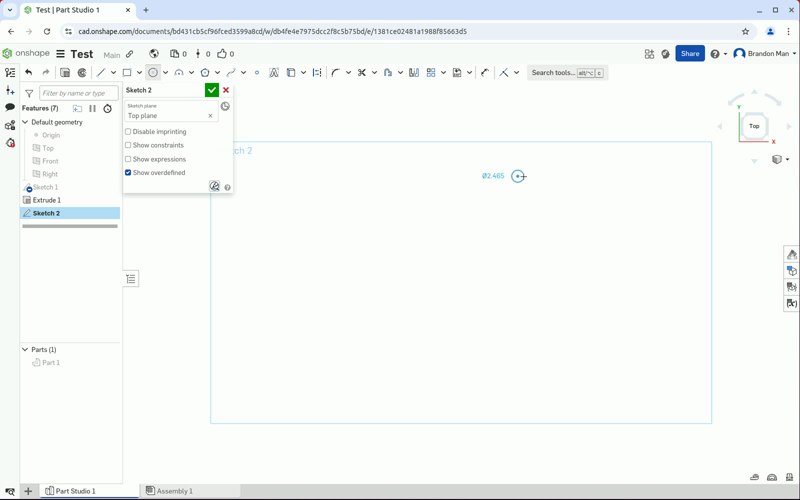
key(esc)
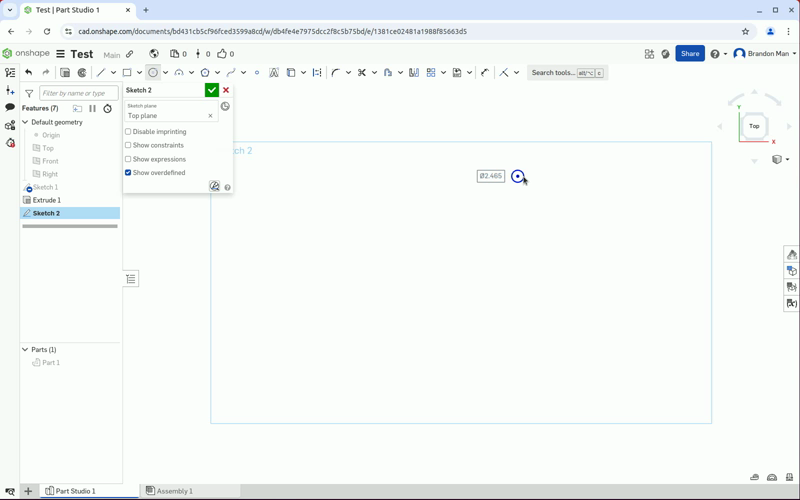
mouse_move(517, 182)
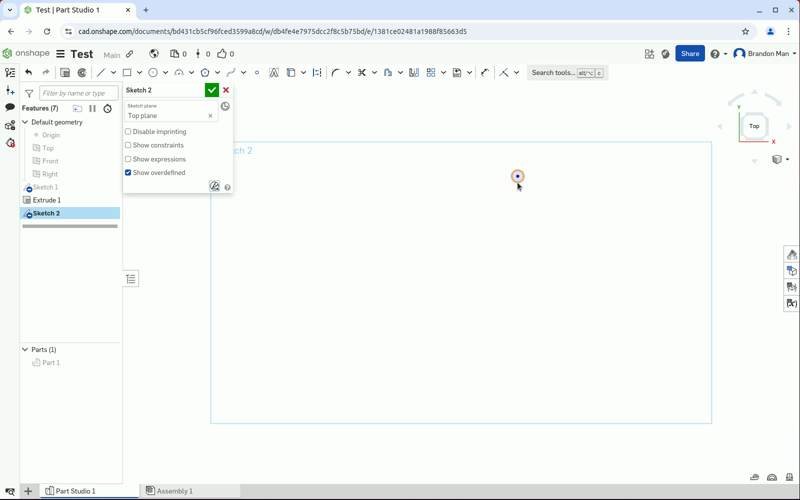
scroll(6)
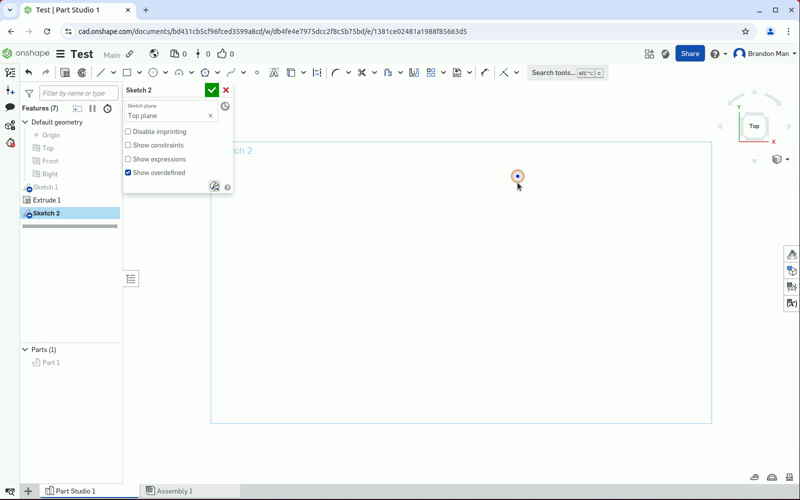
scroll(6)
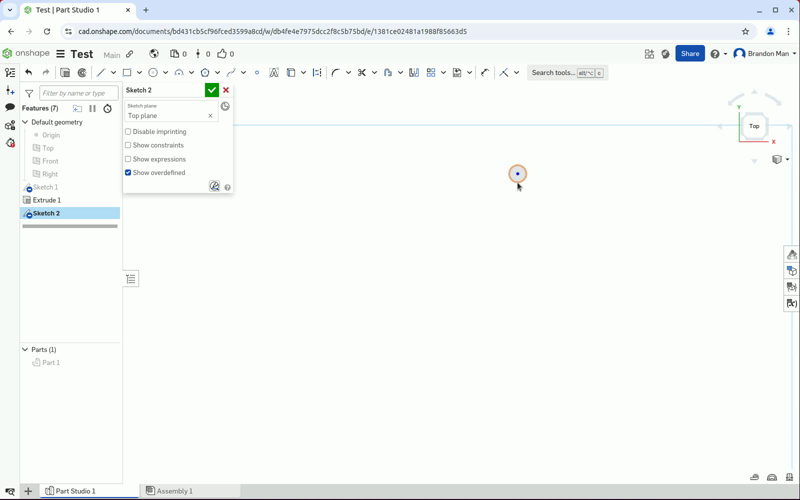
scroll(6)
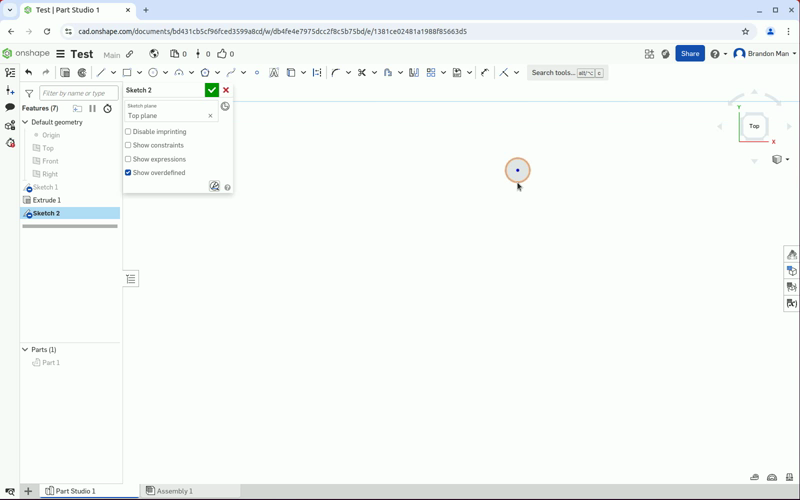
scroll(6)
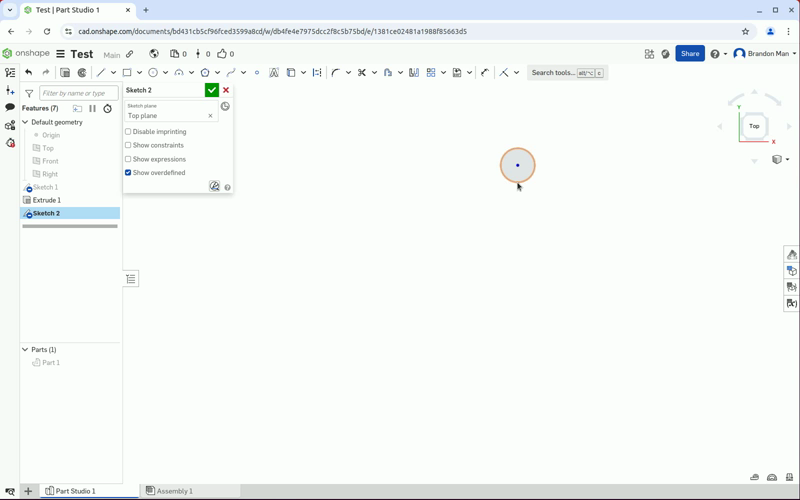
scroll(6)
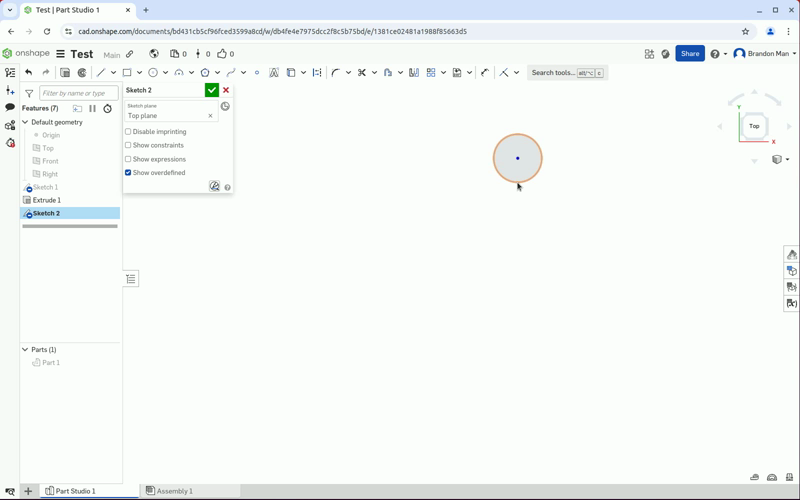
scroll(6)
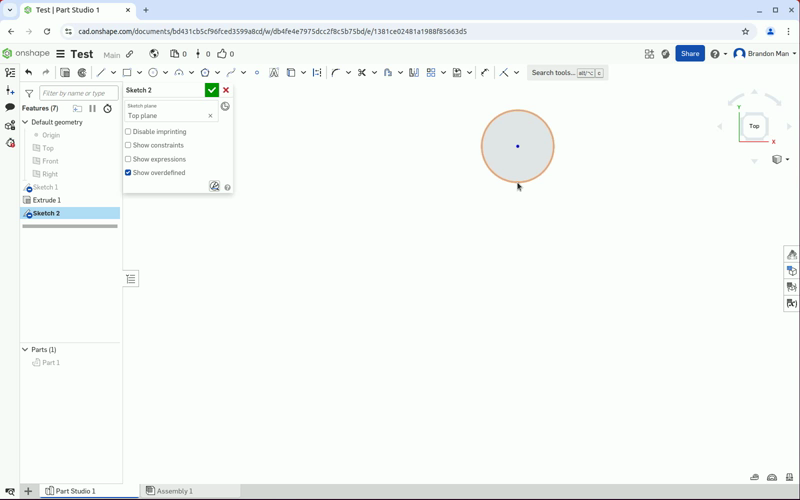
scroll(6)
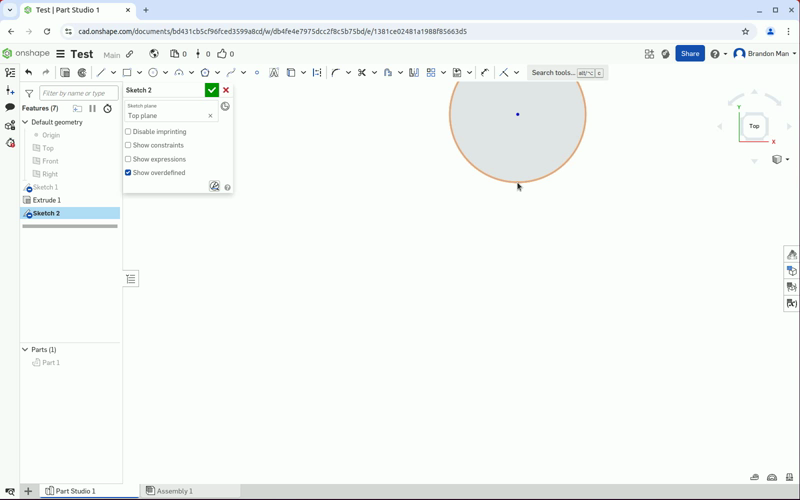
click(517, 182)
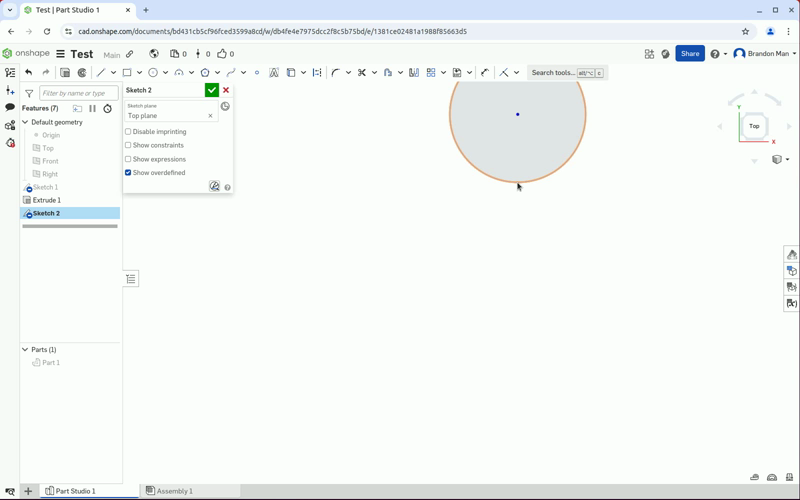
scroll(-6)
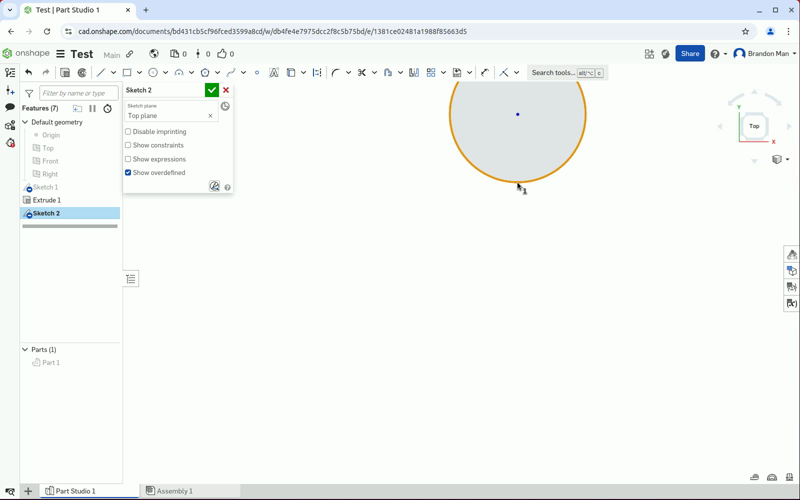
scroll(-6)
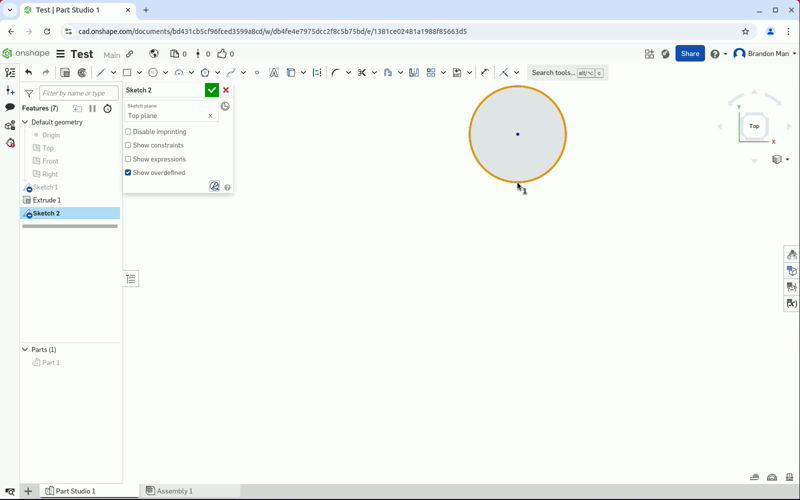
scroll(-6)
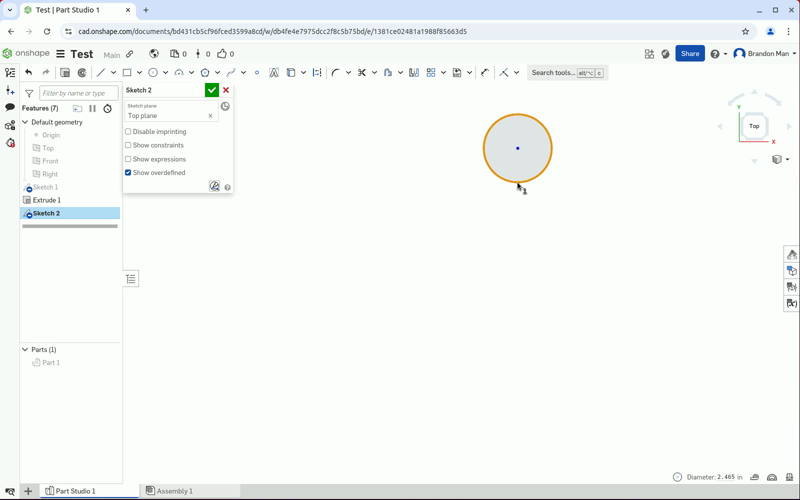
scroll(-6)
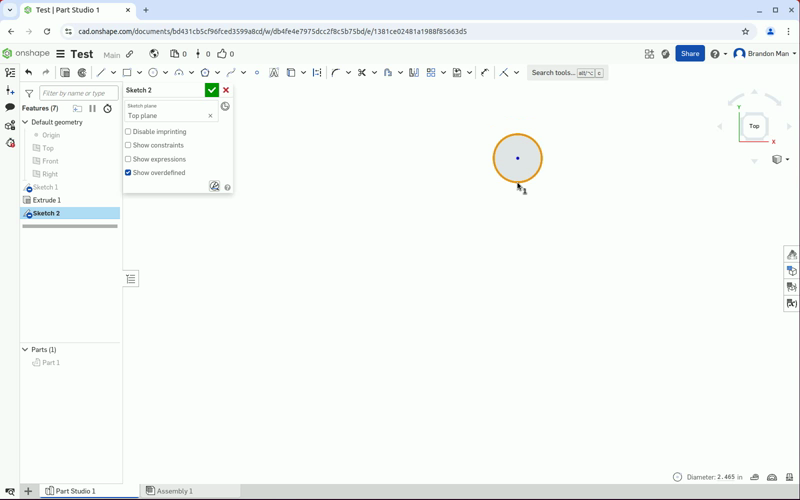
scroll(-6)
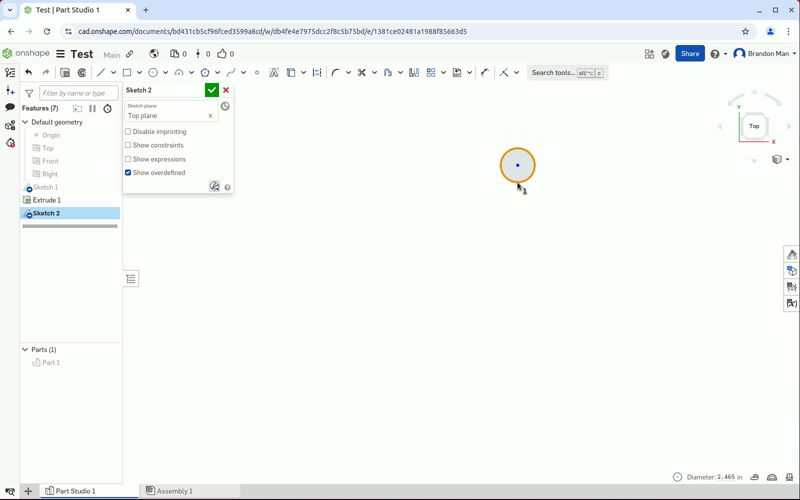
scroll(-6)
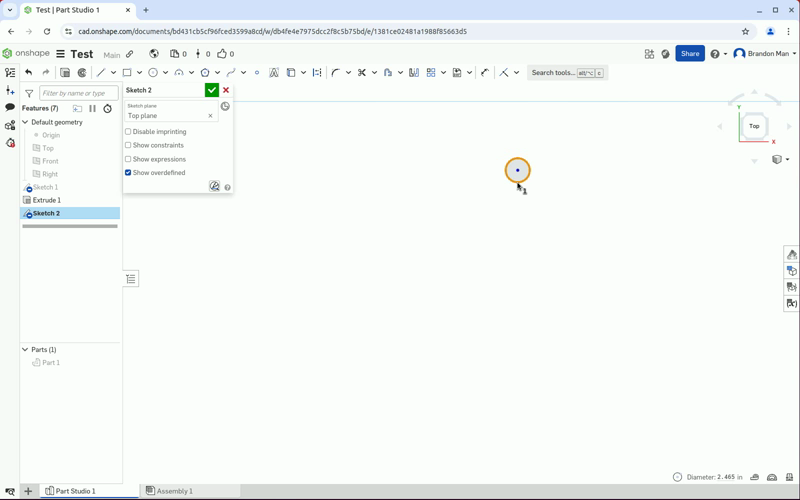
scroll(-6)
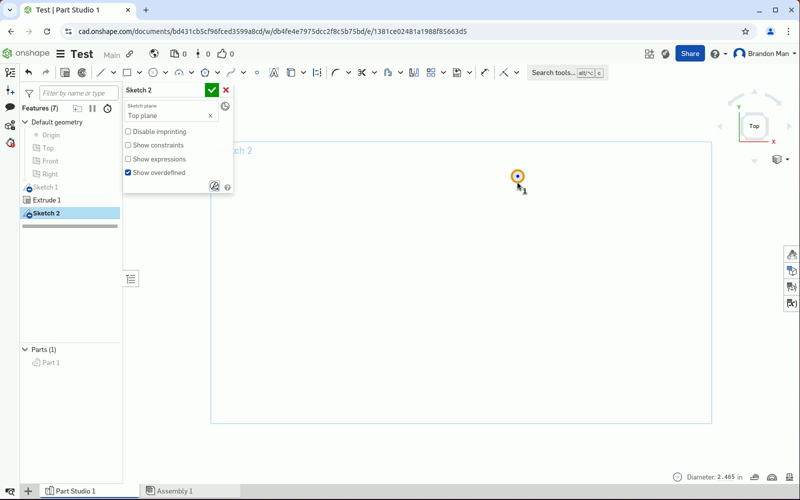
mouse_move(73, 352)
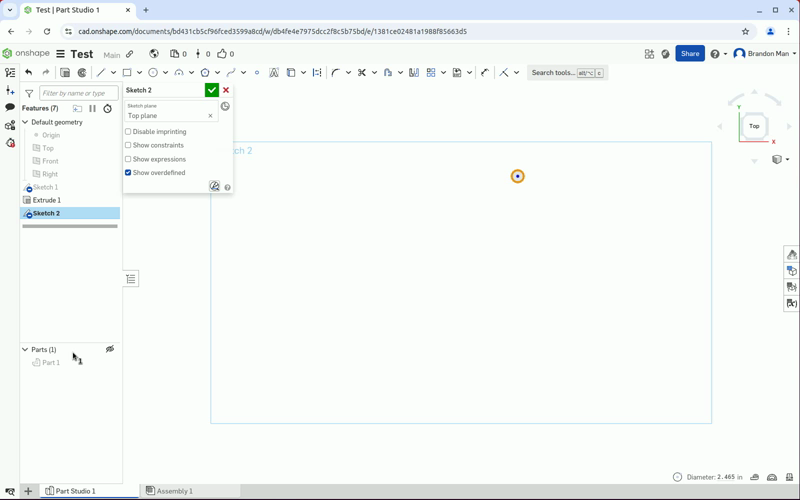
key(shift+y)
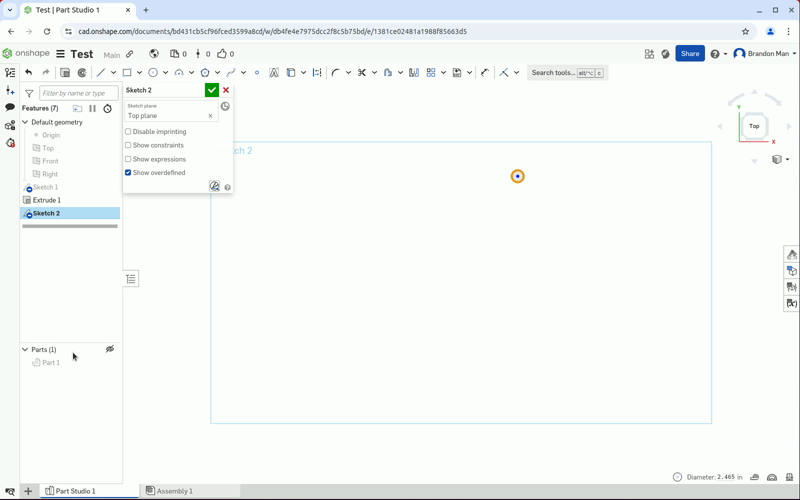
key(shift+e)
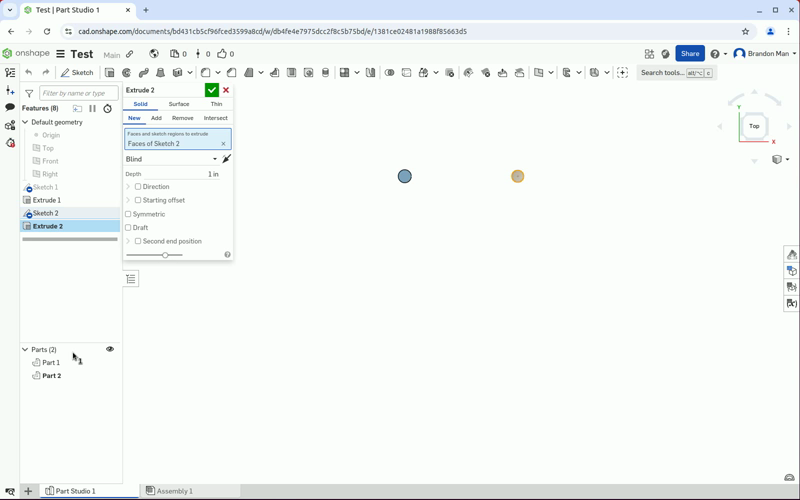
mouse_move(143, 106)
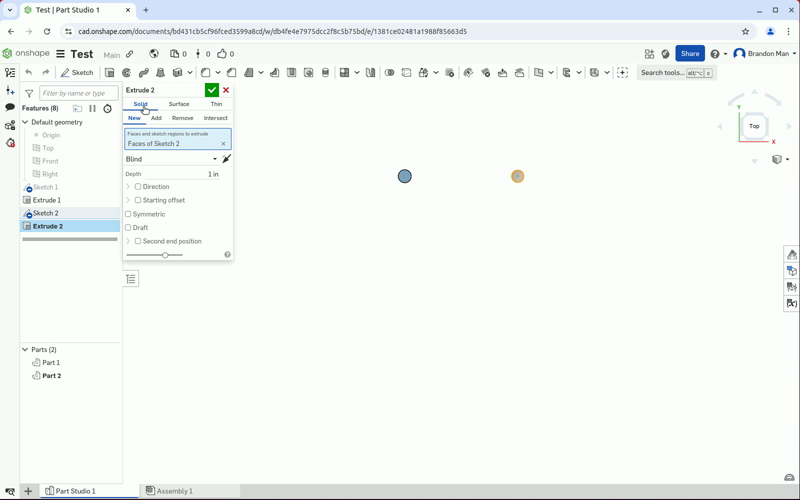
click(143, 106)
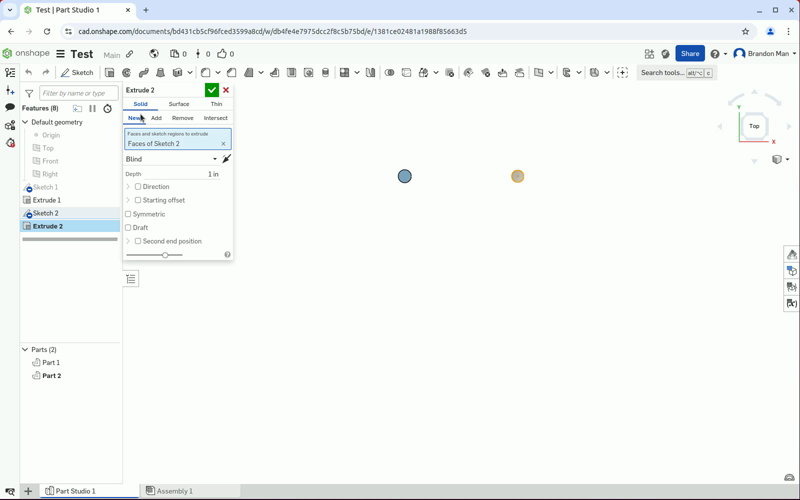
mouse_move(137, 120)
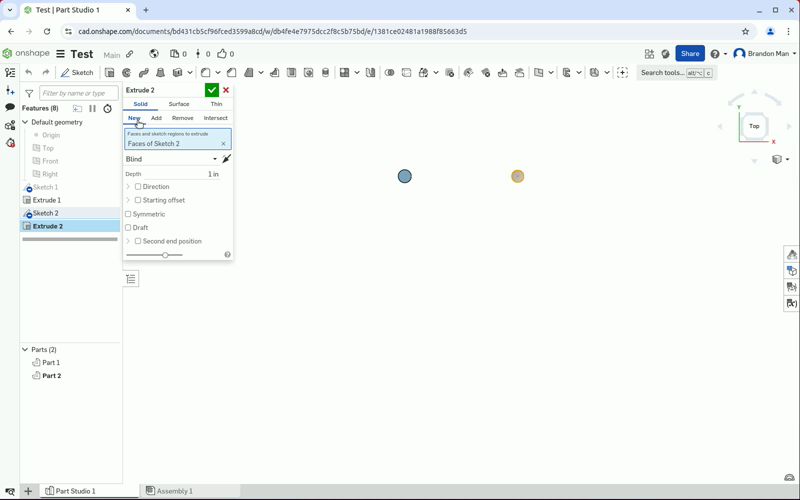
click(137, 120)
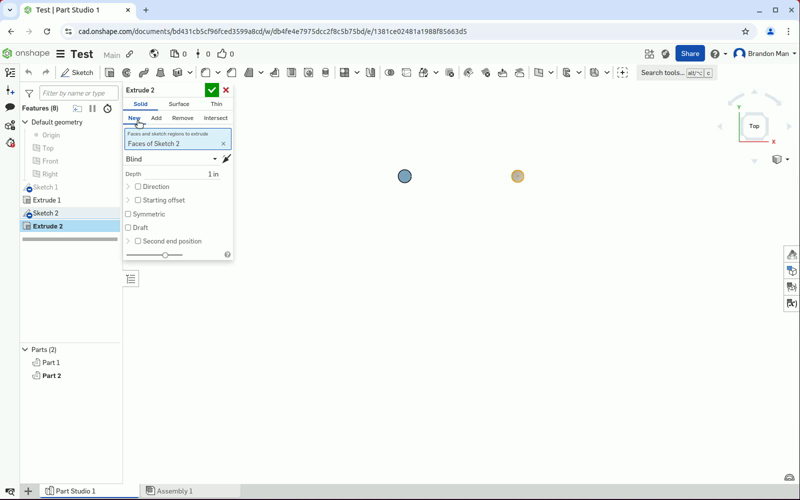
key(tab, 4)
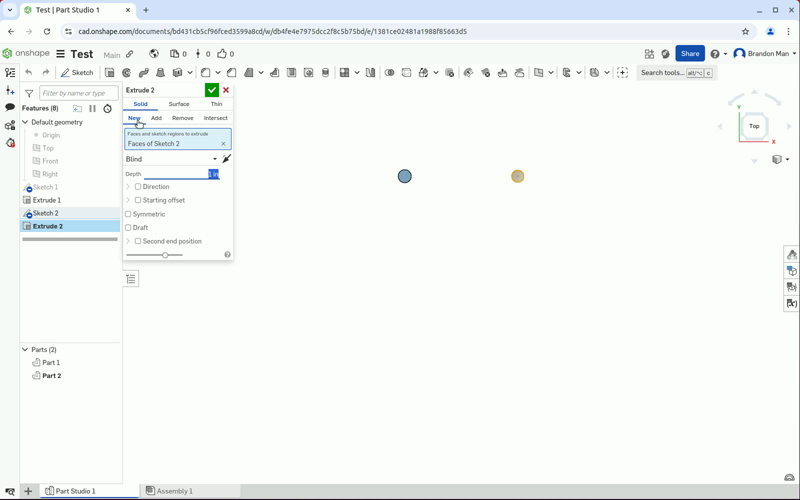
text(6.258)
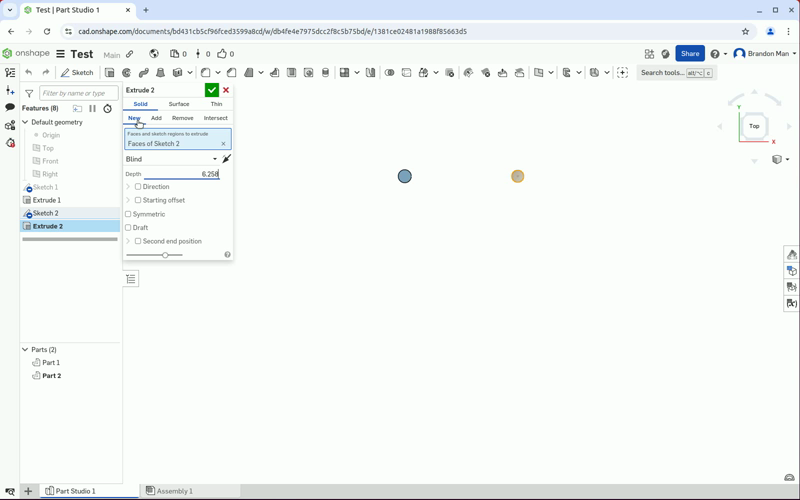
key(enter)
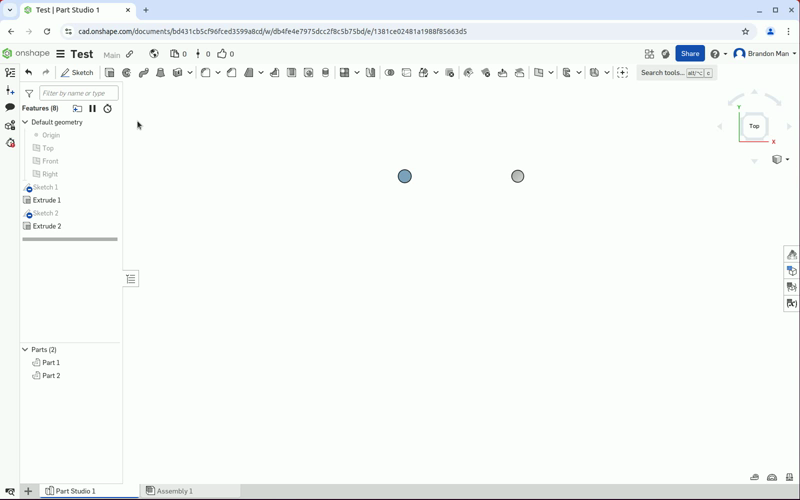
key(shift+h)
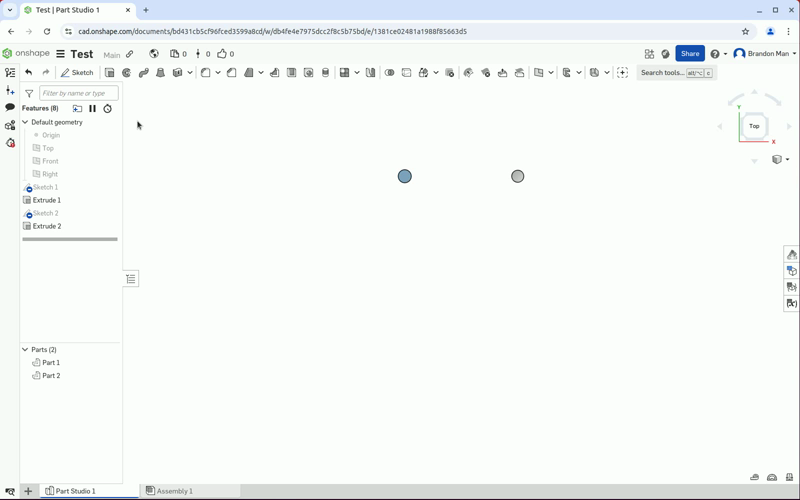
key(shift+h)
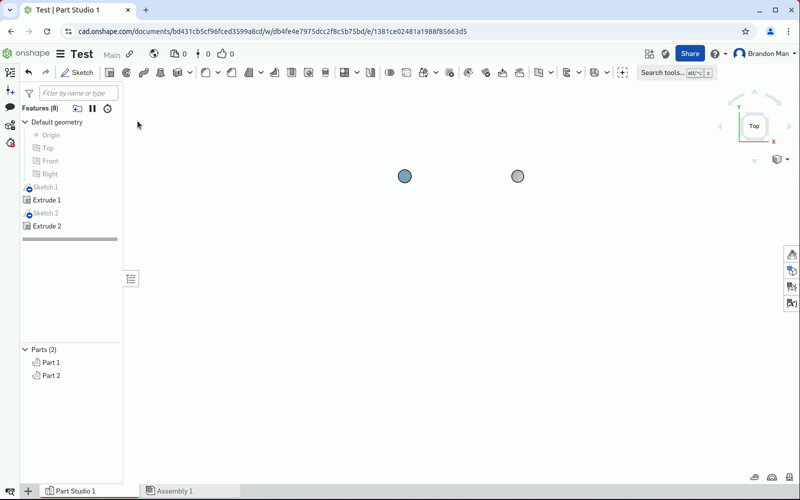
mouse_move(73, 189)
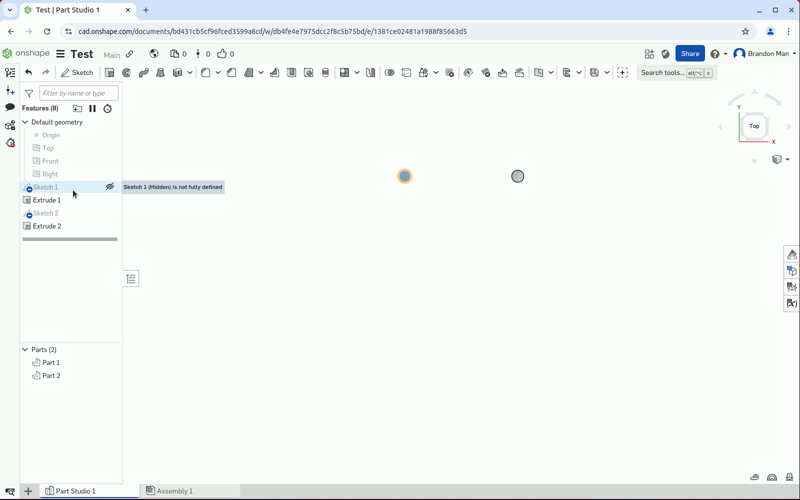
click(73, 189)
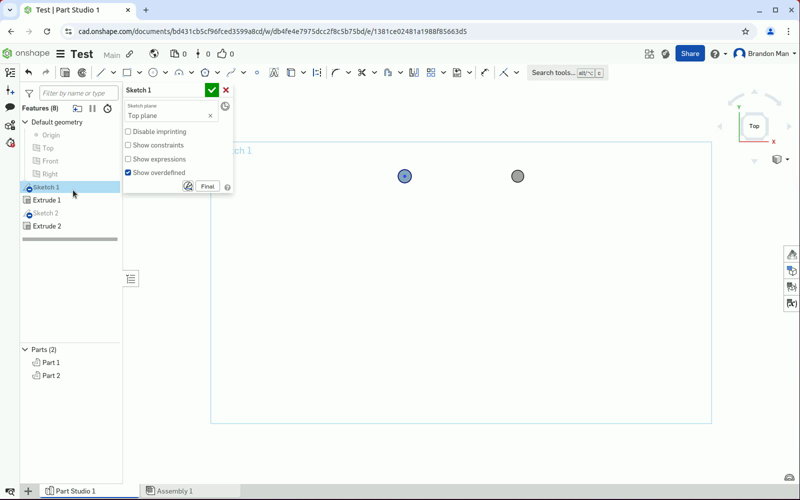
mouse_move(229, 92)
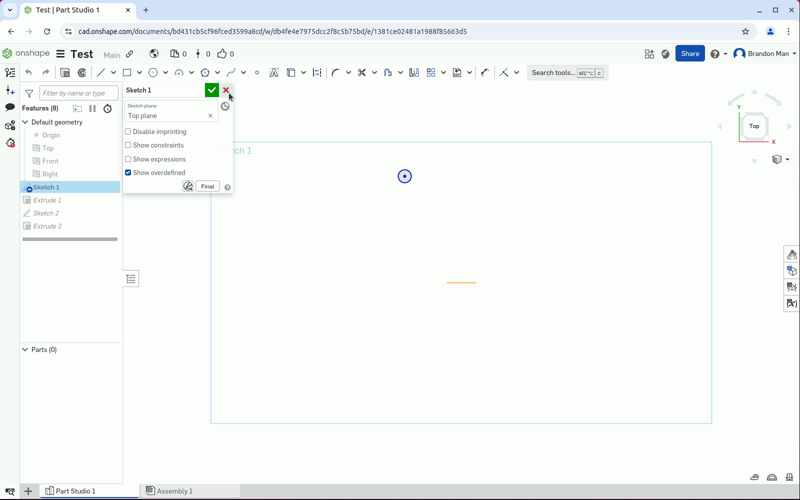
click(229, 92)
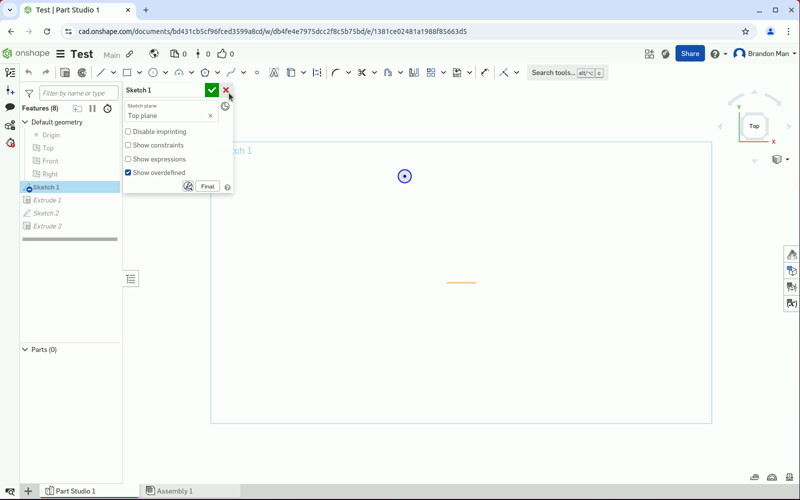
key(shift+s)
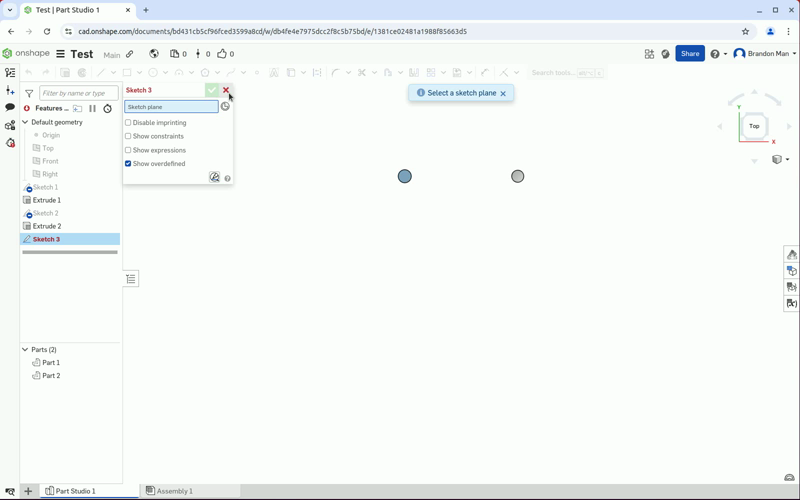
mouse_move(73, 150)
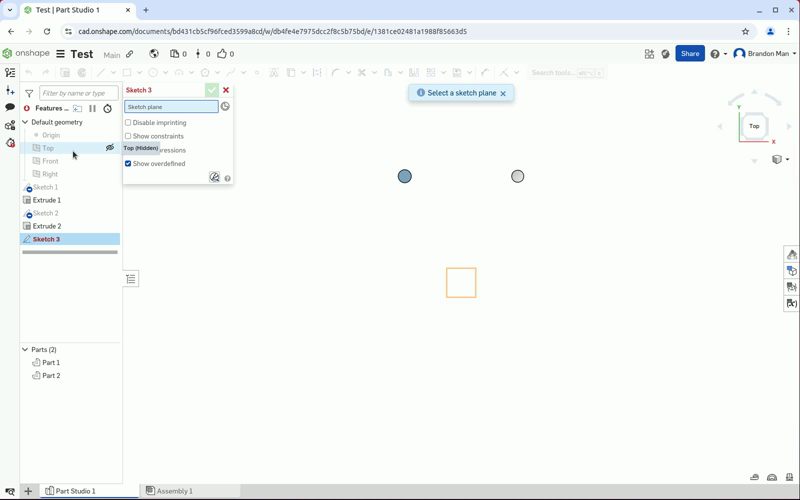
click(73, 150)
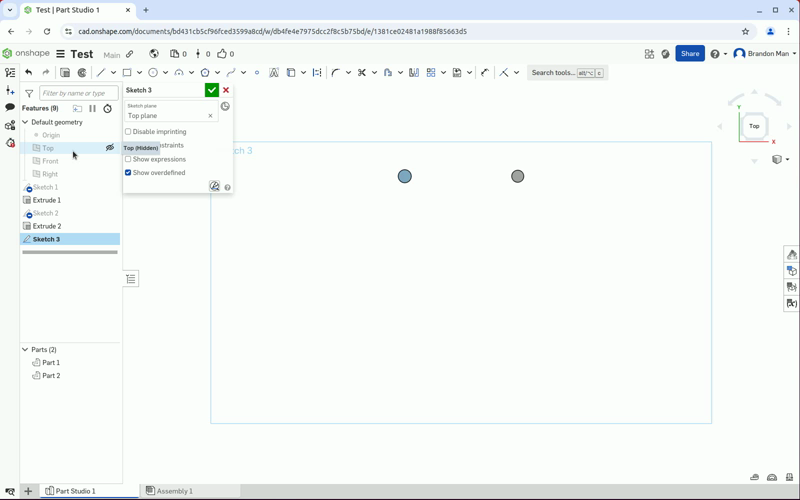
mouse_move(73, 352)
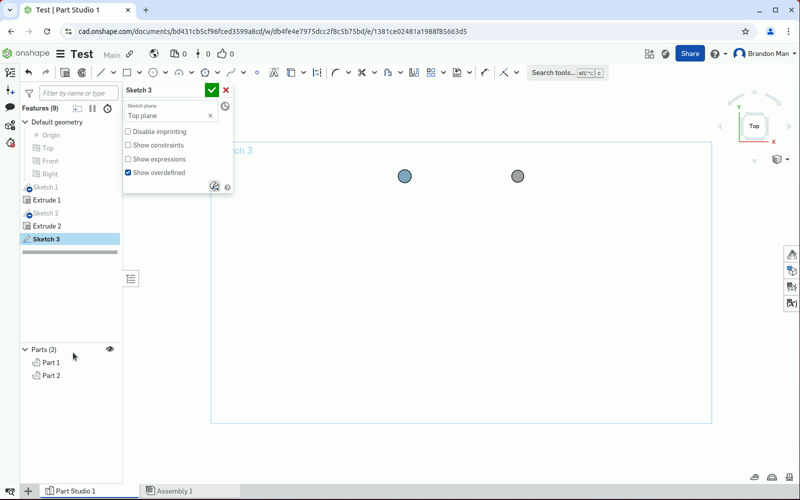
key(y)
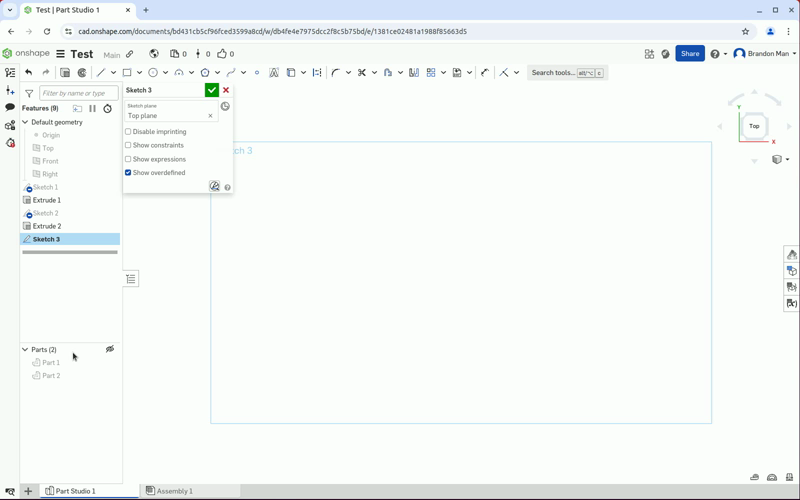
key(c)
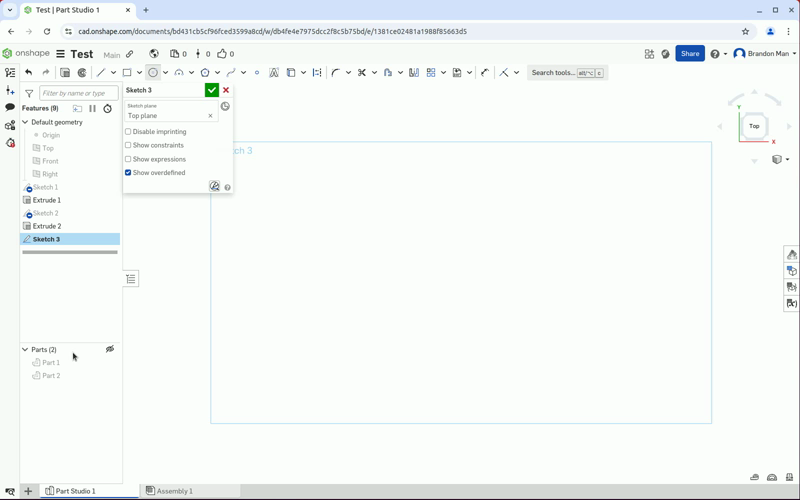
key_down(shift)
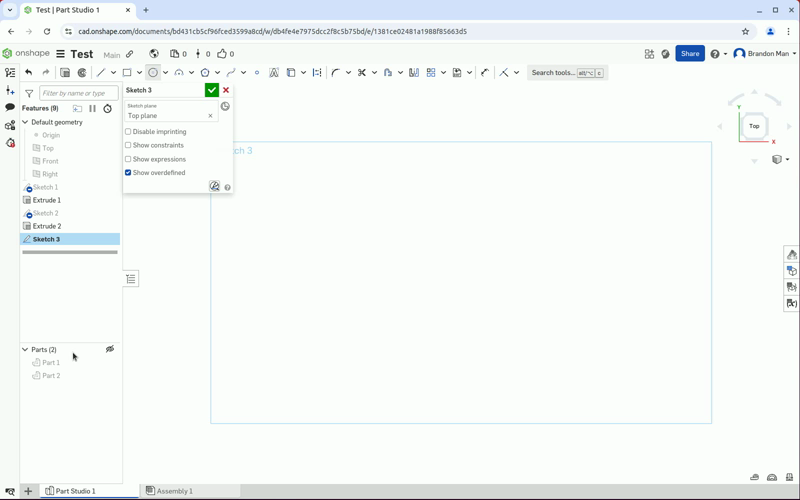
mouse_move(517, 326)
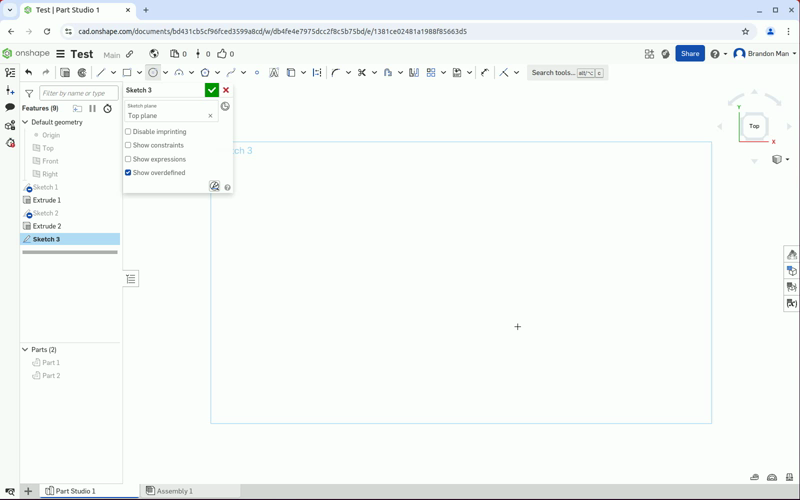
click(517, 326)
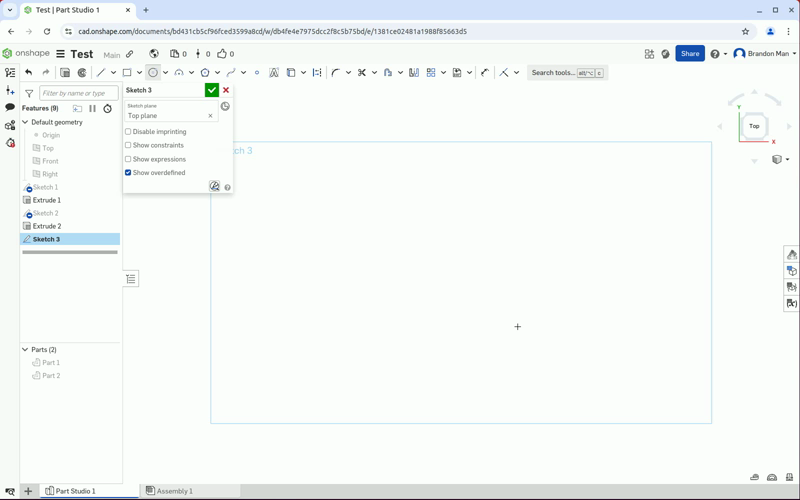
key_up(shift)
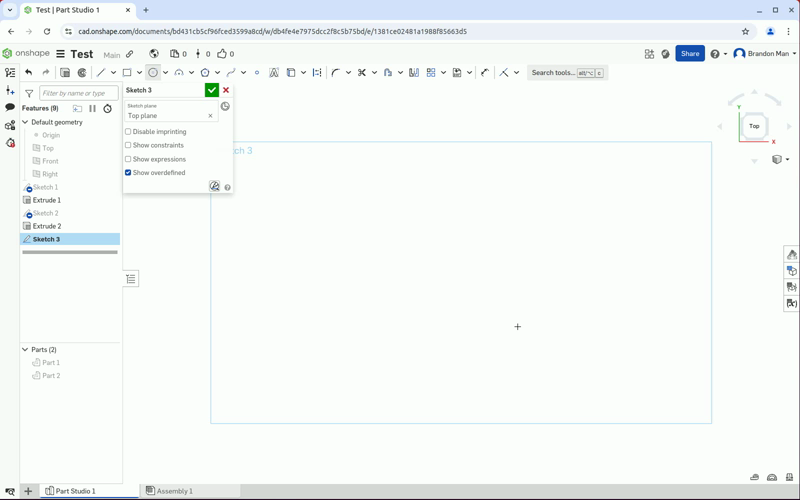
mouse_move(523, 326)
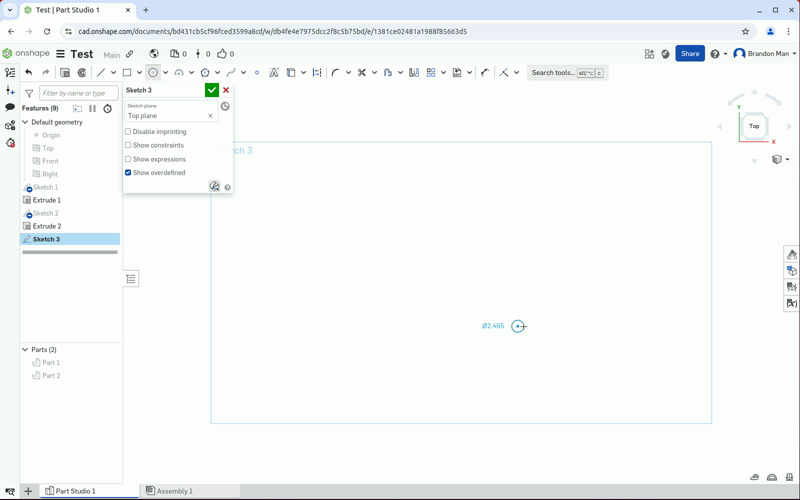
click(523, 326)
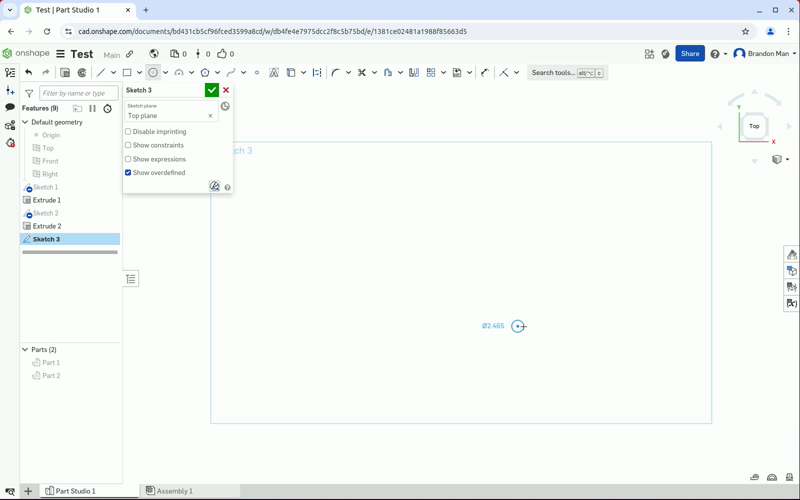
key(esc)
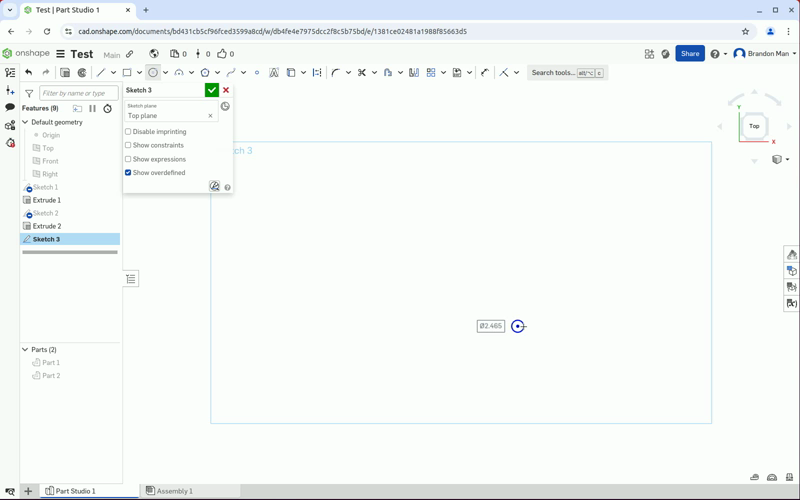
mouse_move(516, 325)
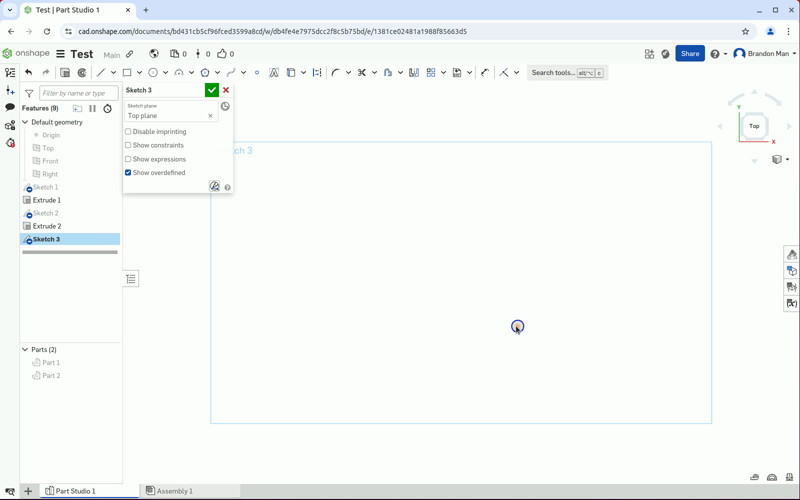
scroll(6)
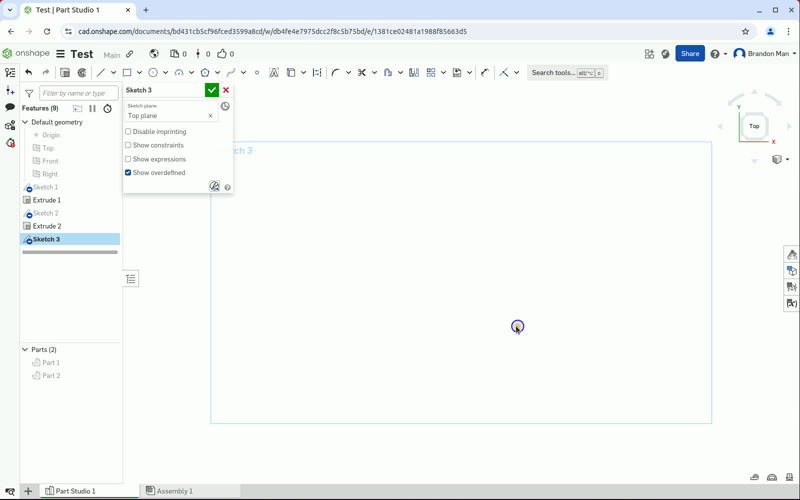
scroll(6)
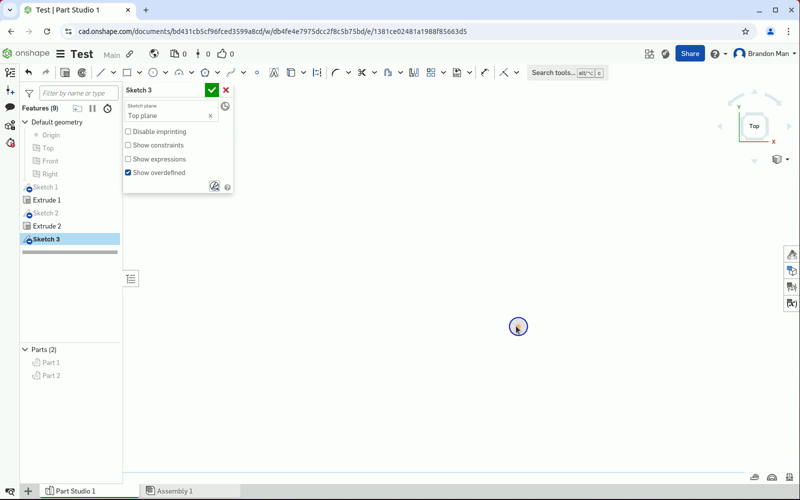
scroll(6)
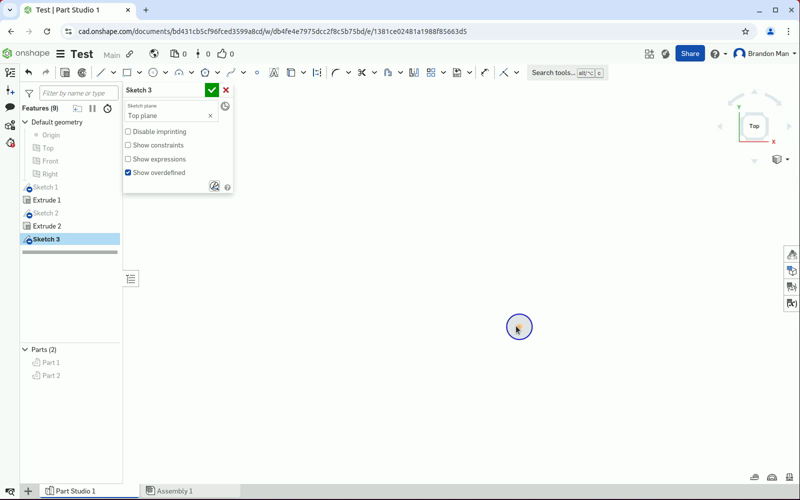
scroll(6)
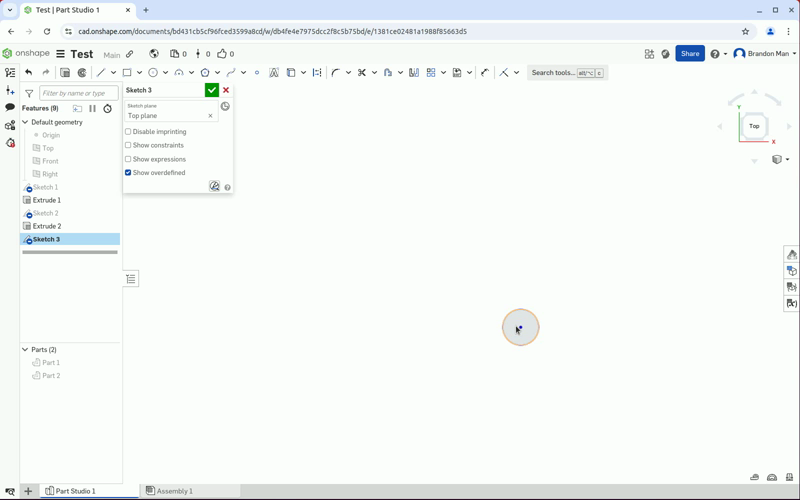
scroll(6)
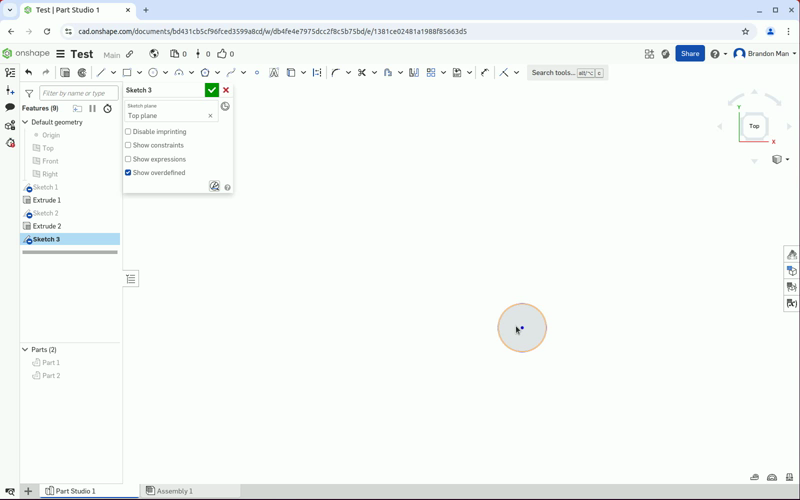
scroll(6)
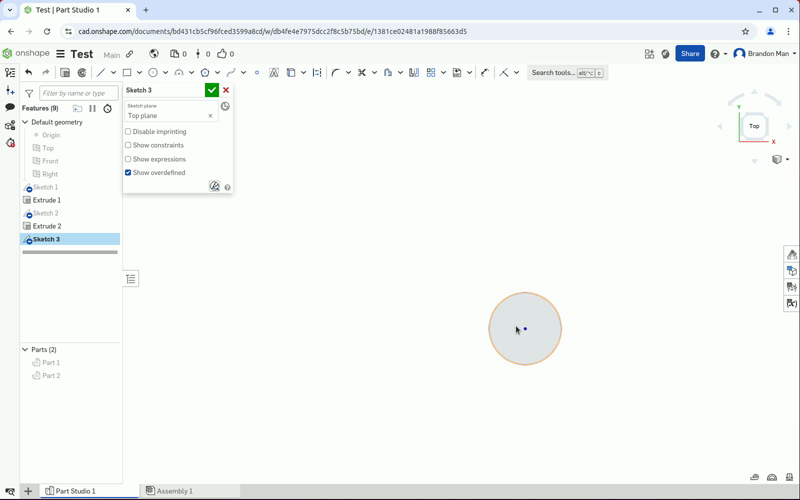
scroll(6)
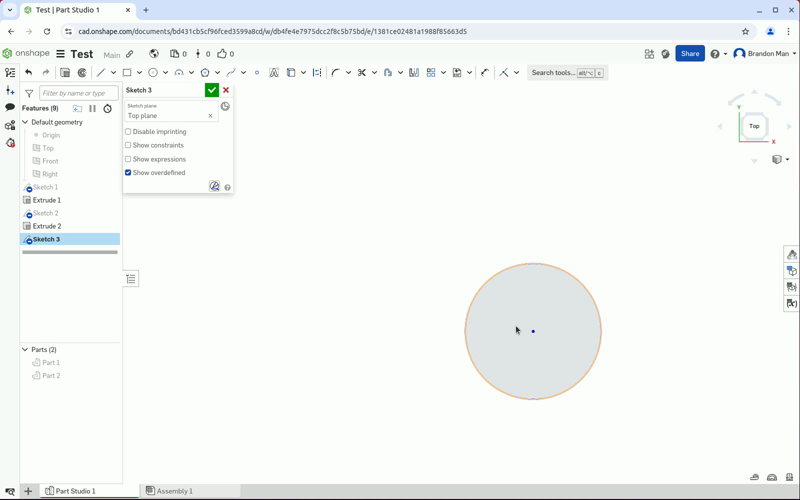
click(516, 325)
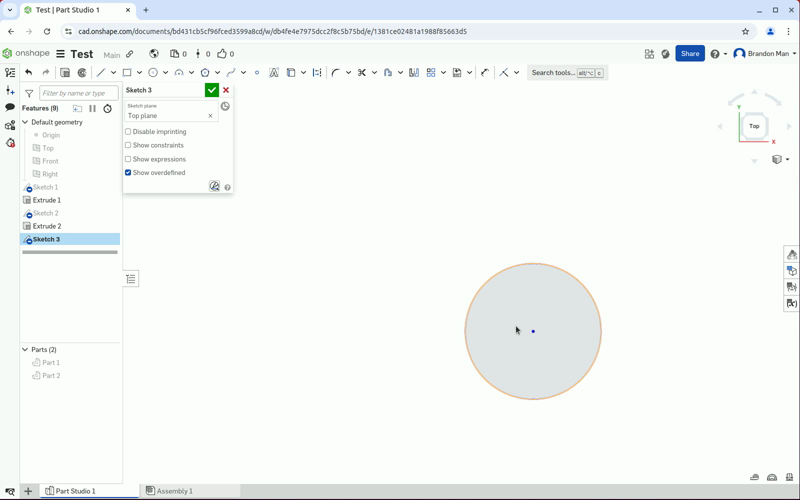
scroll(-6)
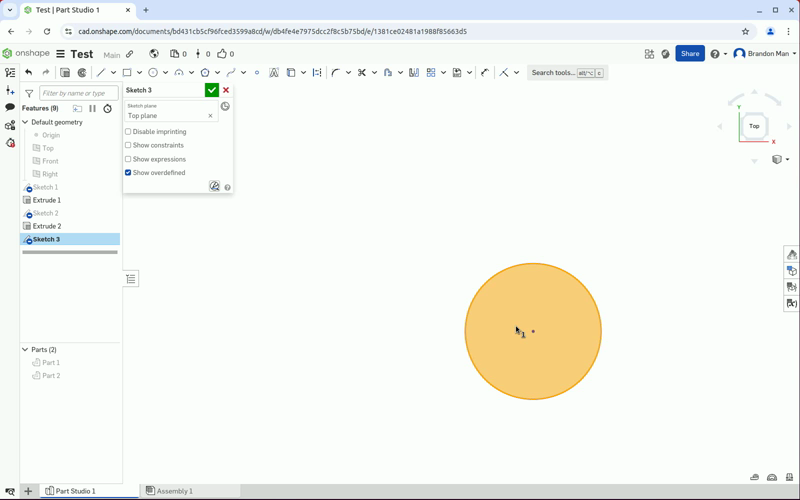
scroll(-6)
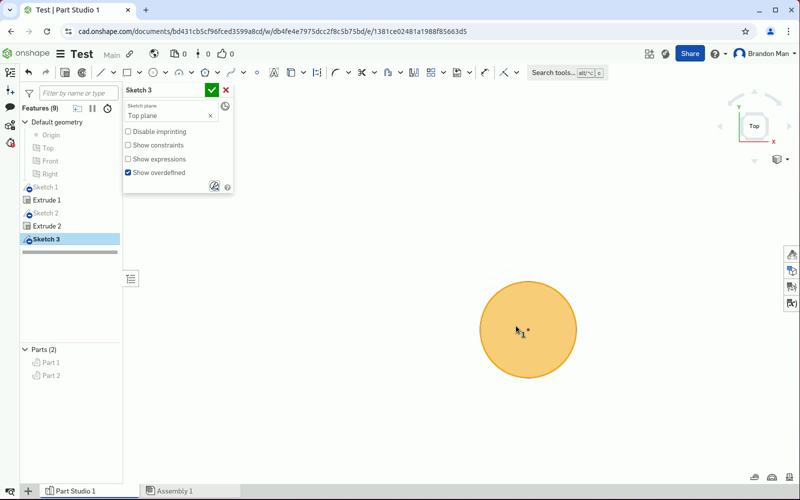
scroll(-6)
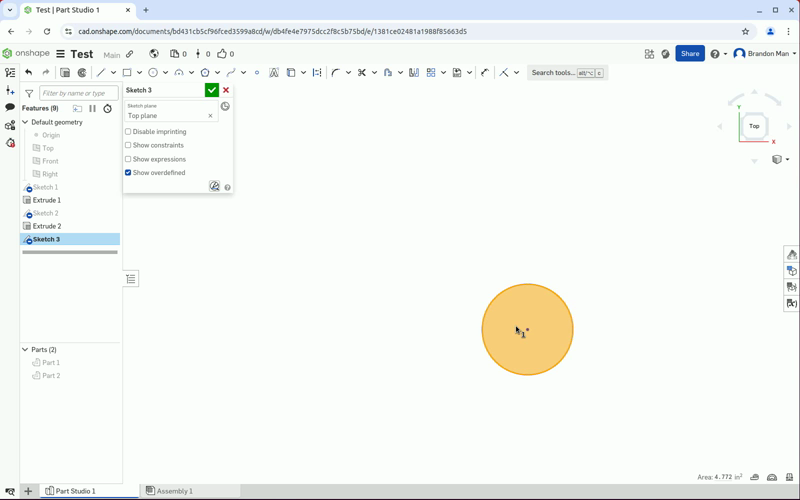
scroll(-6)
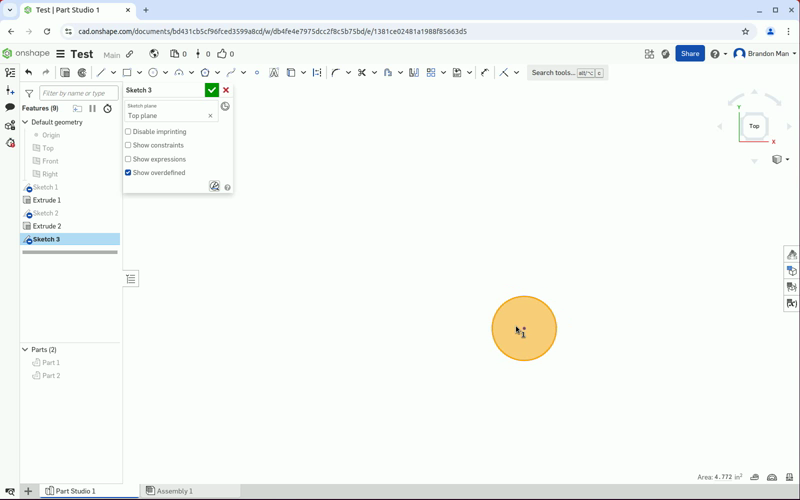
scroll(-6)
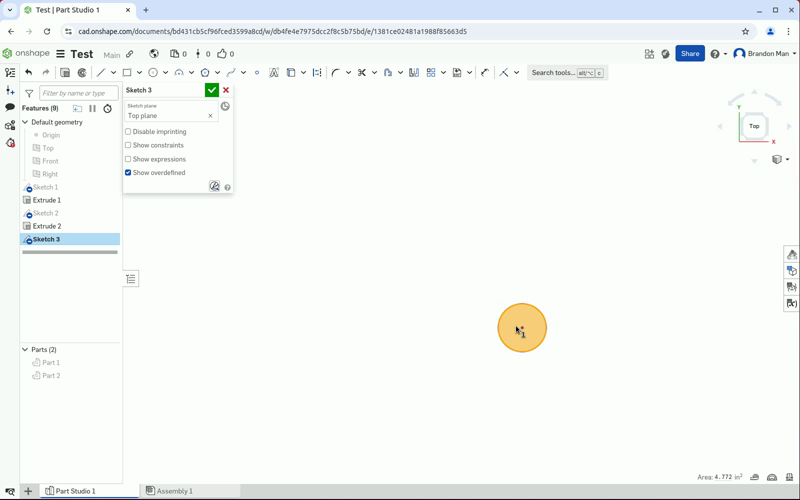
scroll(-6)
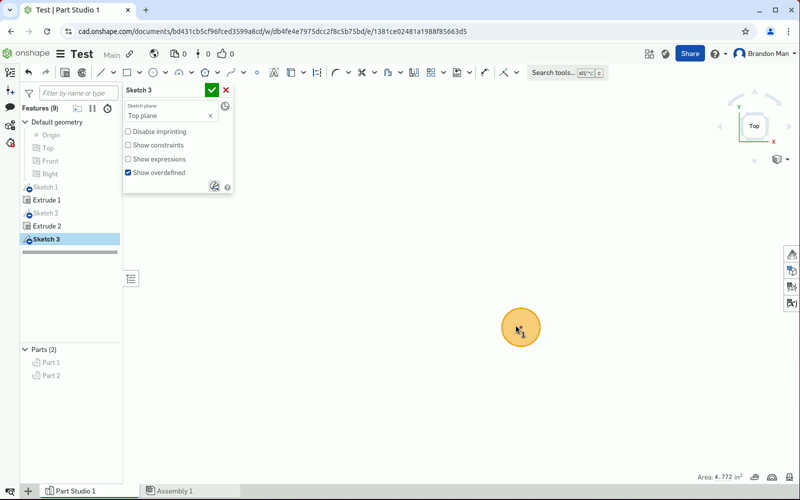
scroll(-6)
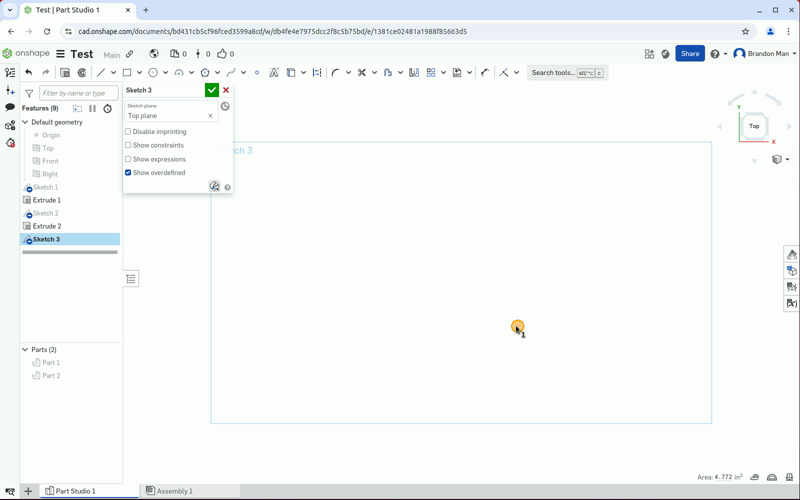
mouse_move(73, 352)
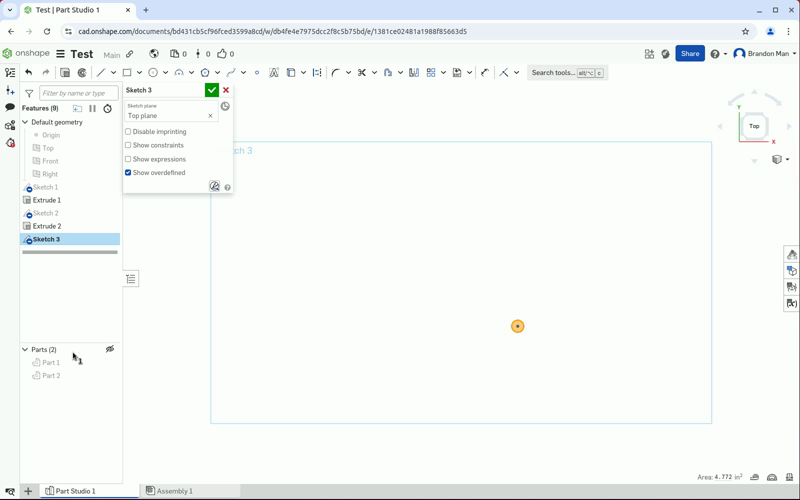
key(shift+y)
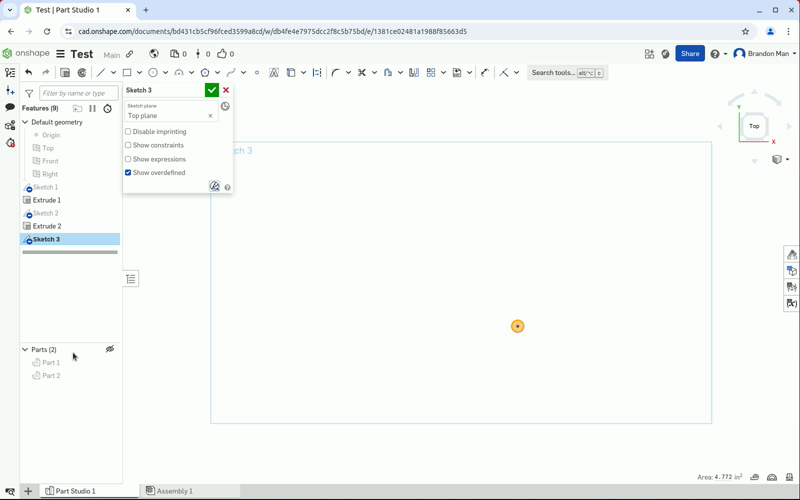
key(shift+e)
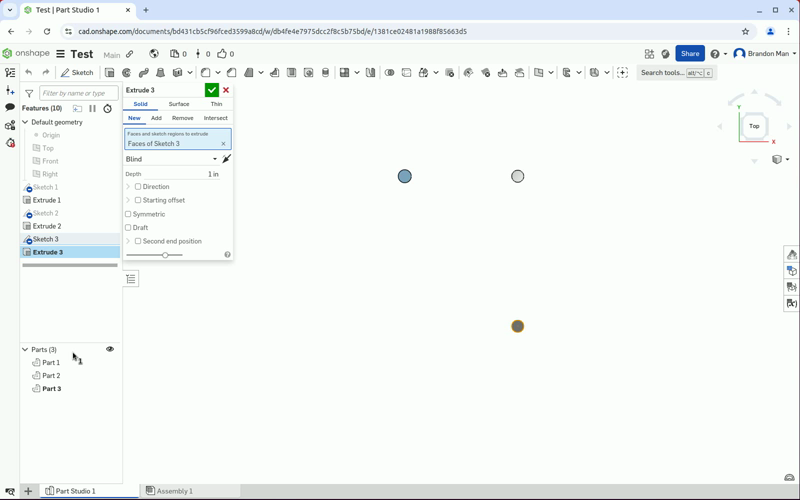
mouse_move(143, 106)
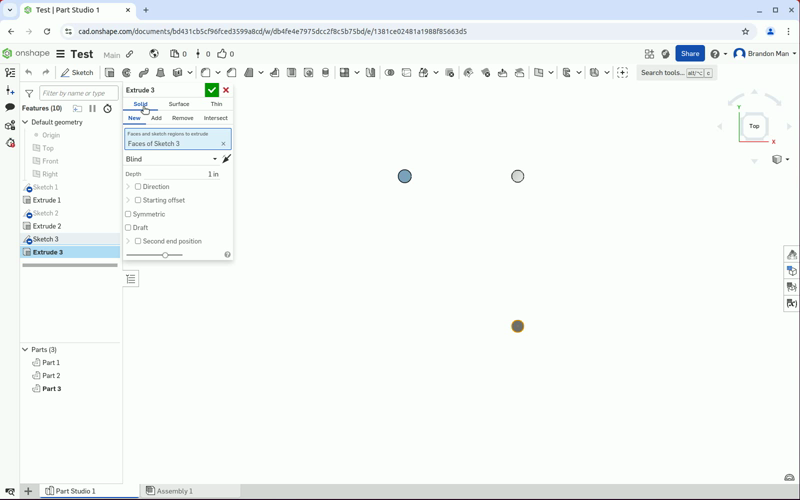
click(143, 106)
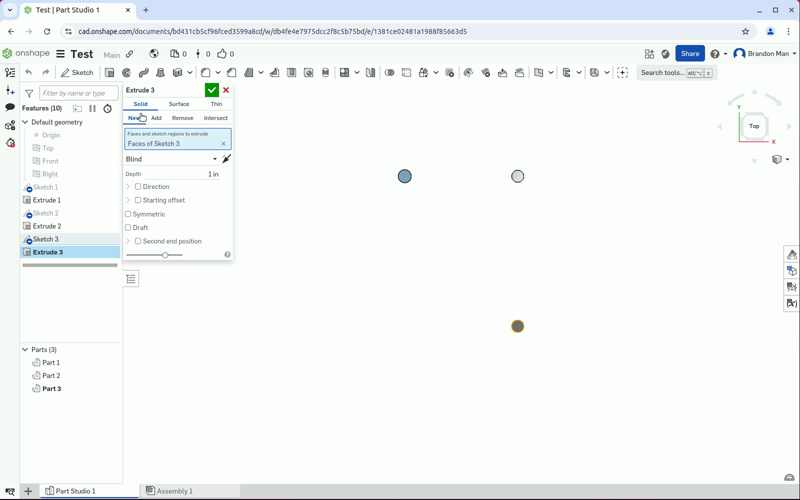
mouse_move(137, 120)
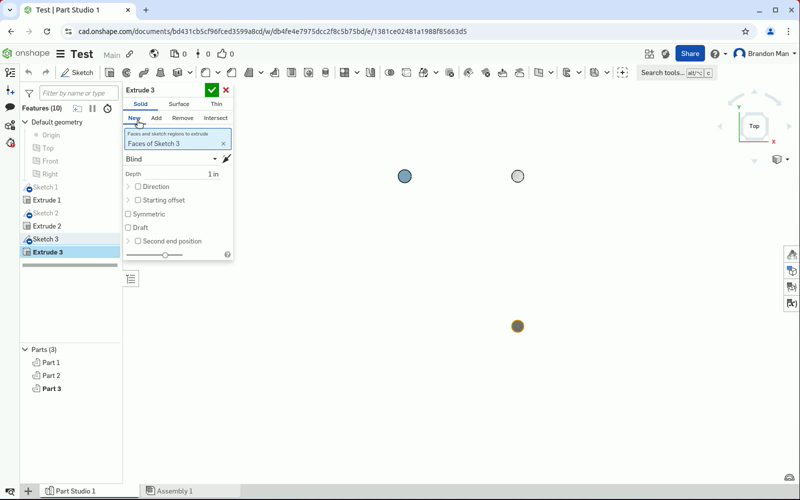
click(137, 120)
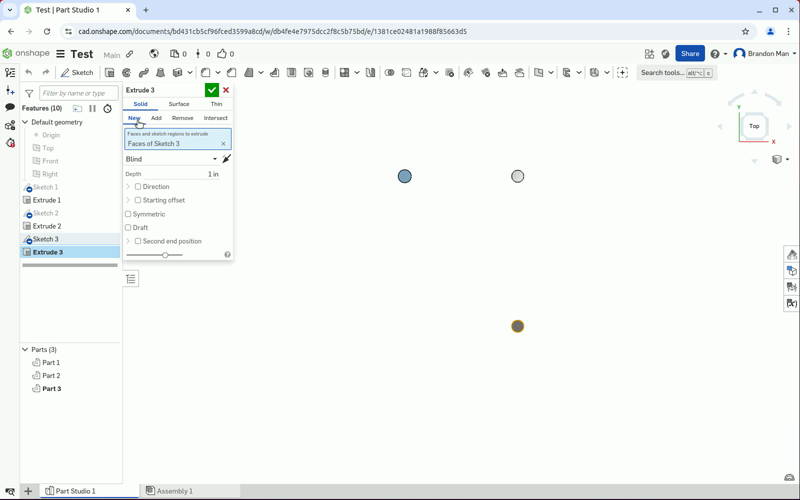
key(tab, 4)
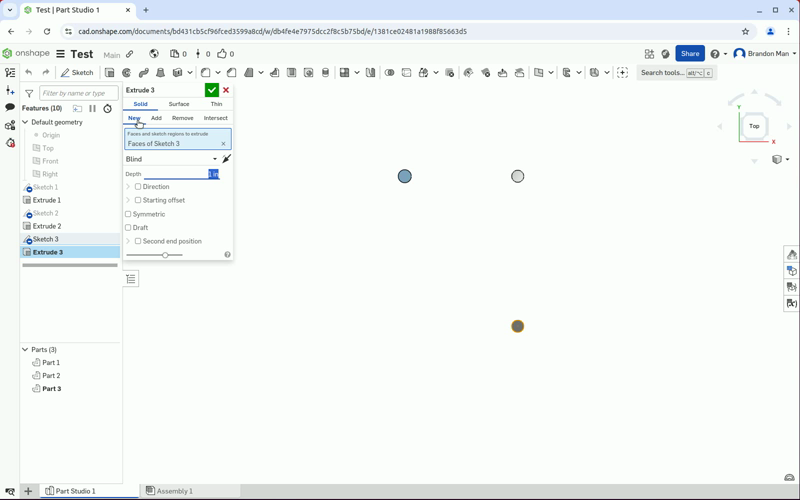
text(6.258)
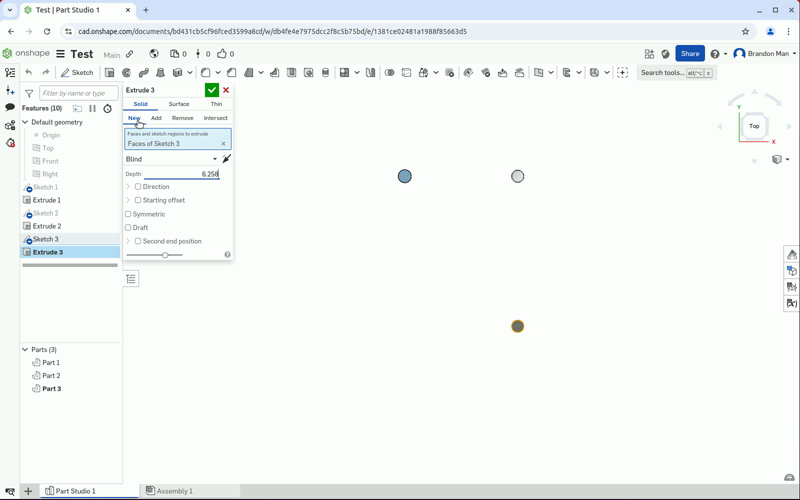
key(enter)
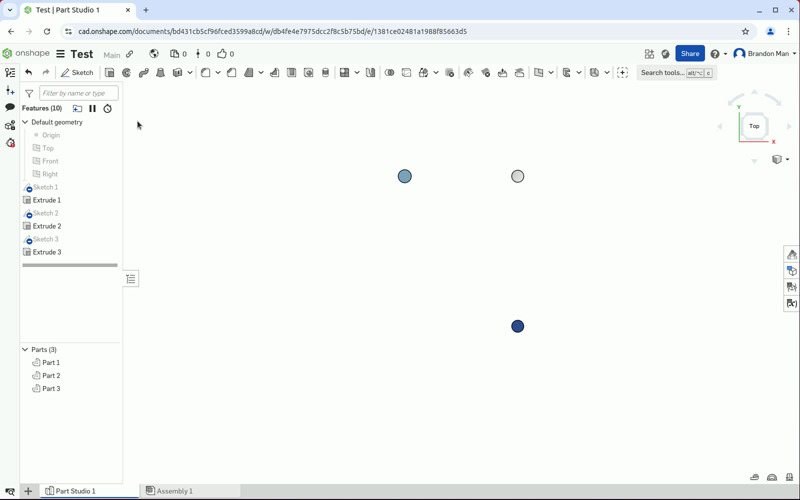
key(shift+h)
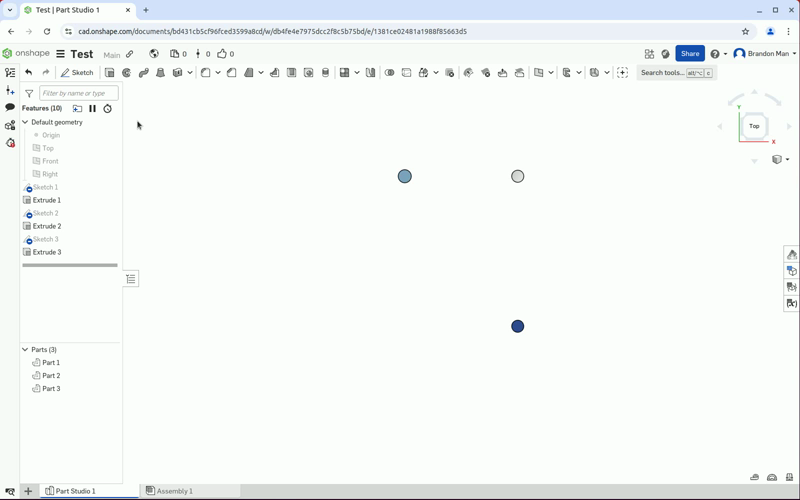
key(shift+h)
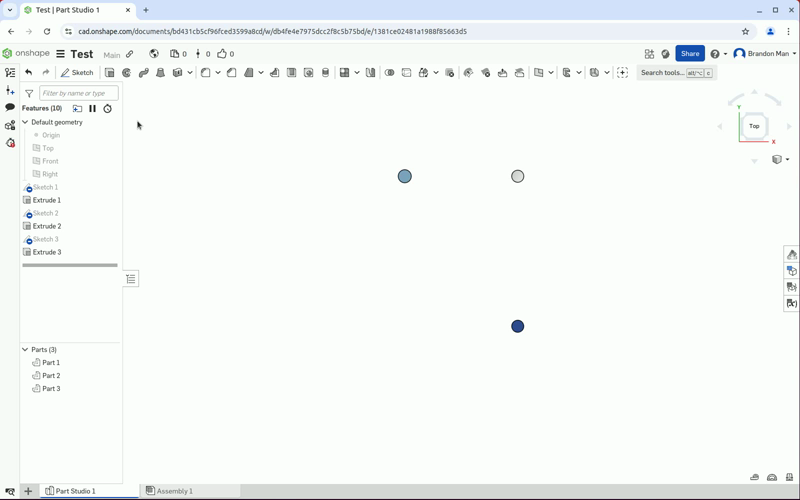
mouse_move(73, 189)
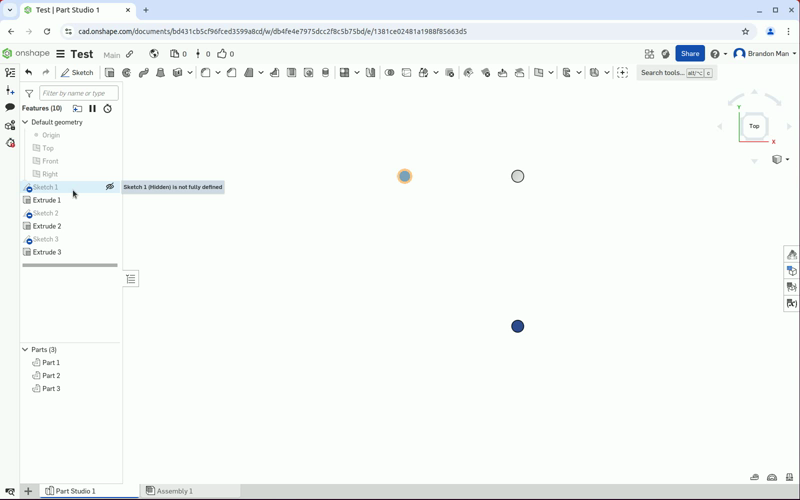
click(73, 189)
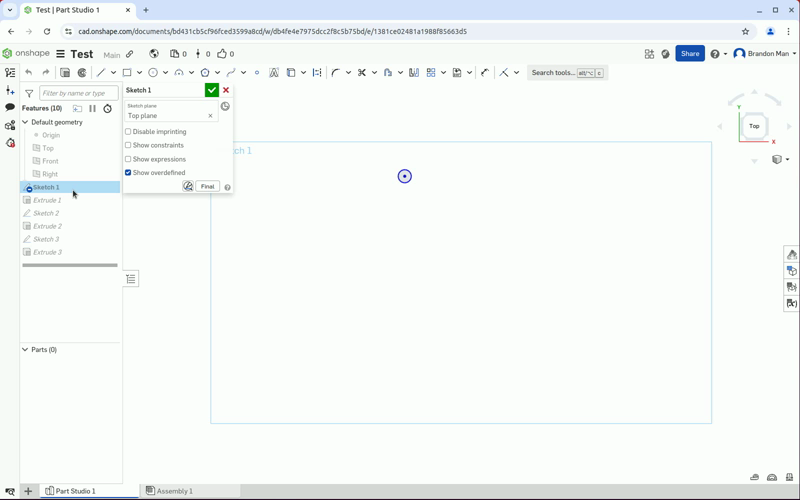
mouse_move(229, 92)
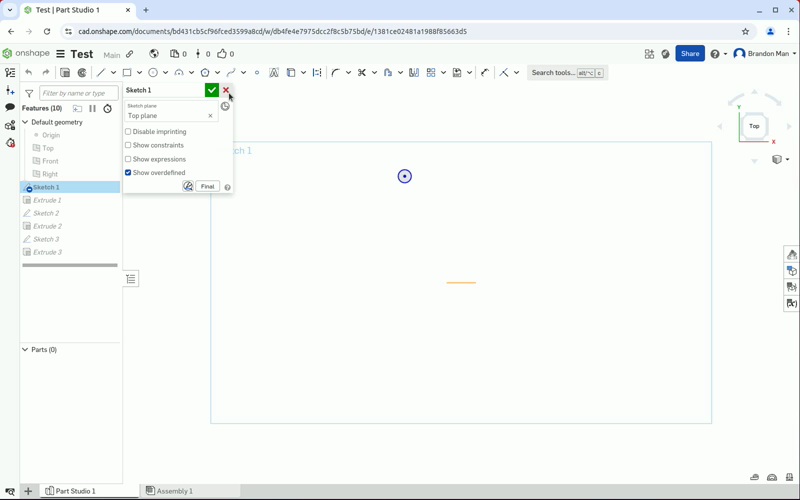
click(229, 92)
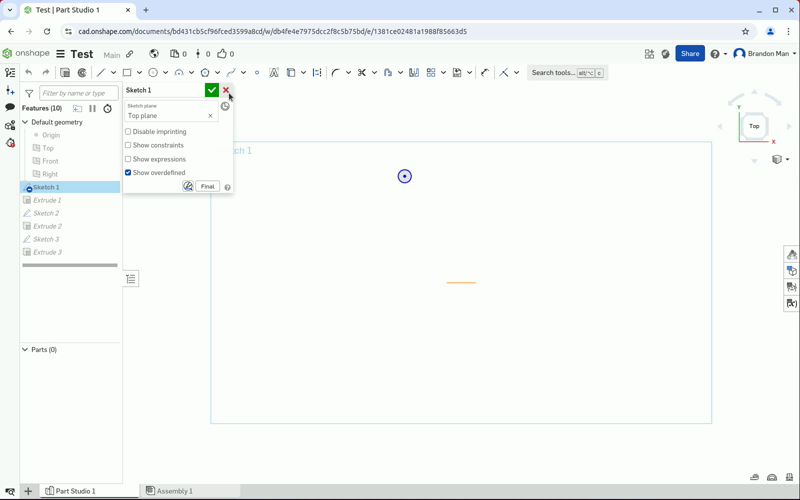
key(shift+s)
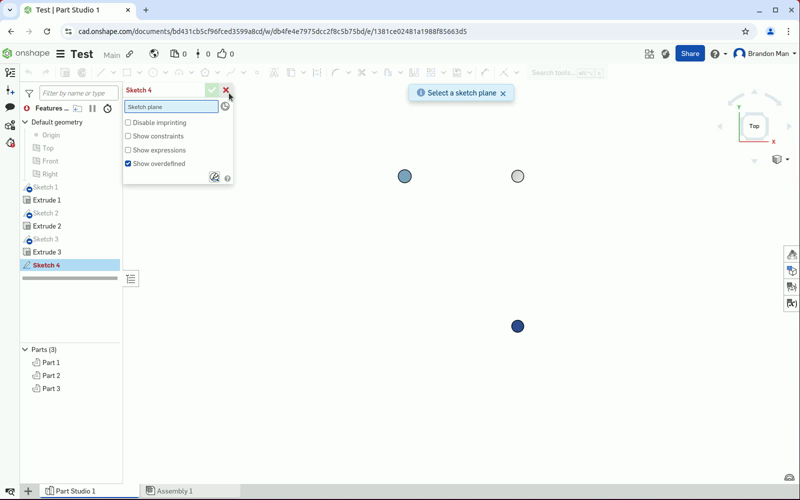
mouse_move(73, 150)
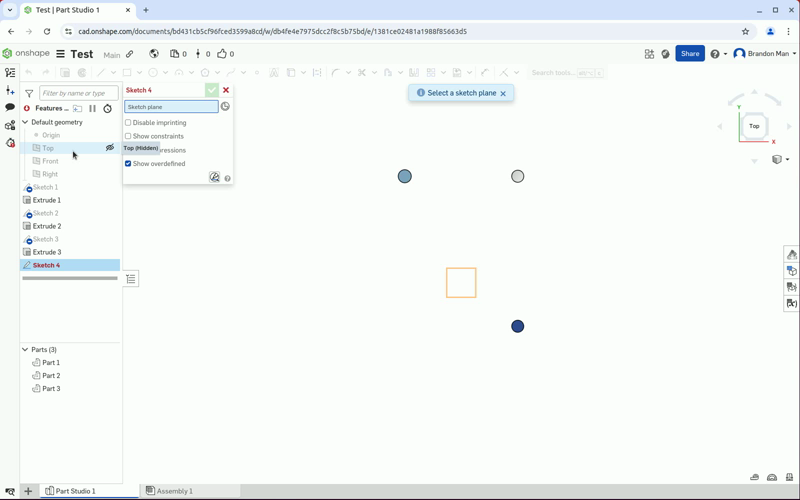
click(73, 150)
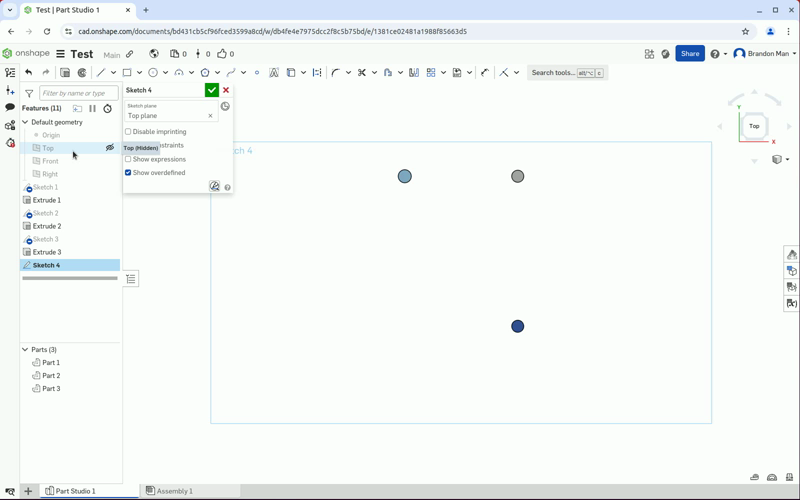
mouse_move(73, 352)
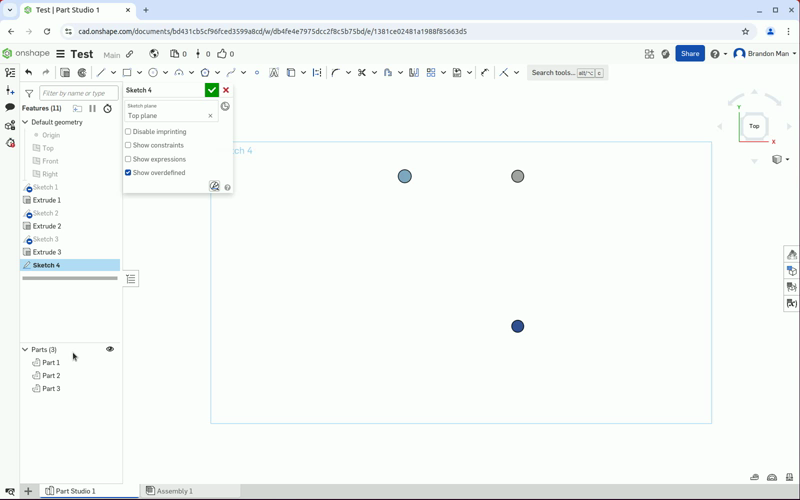
key(y)
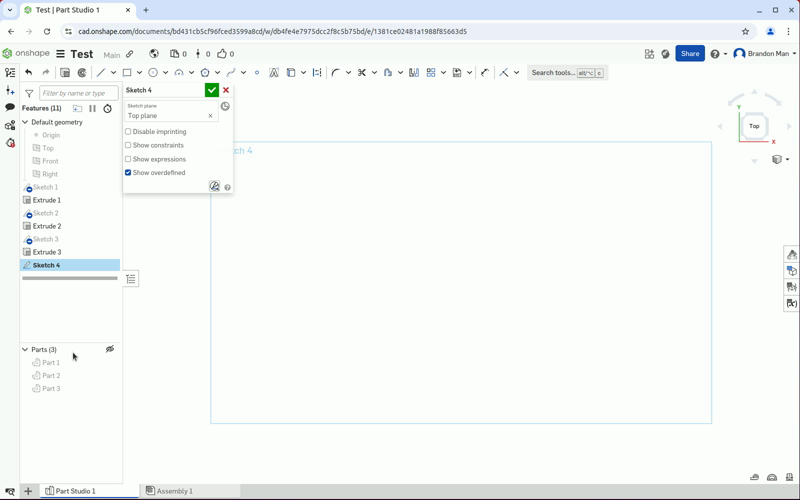
key(c)
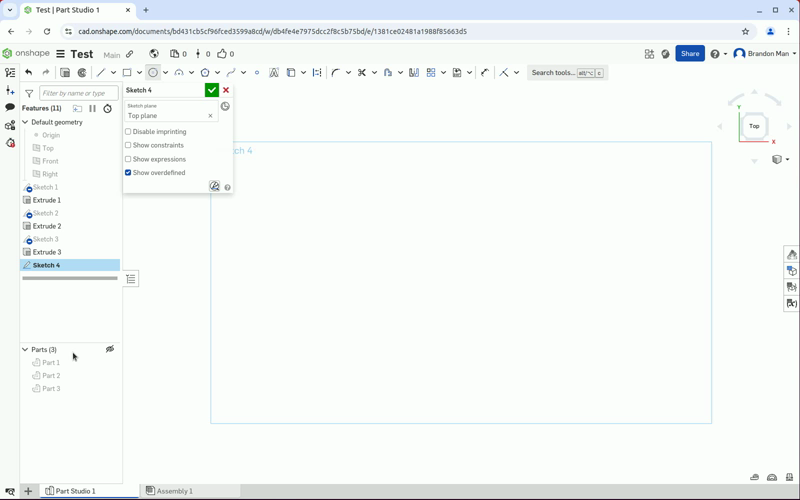
key_down(shift)
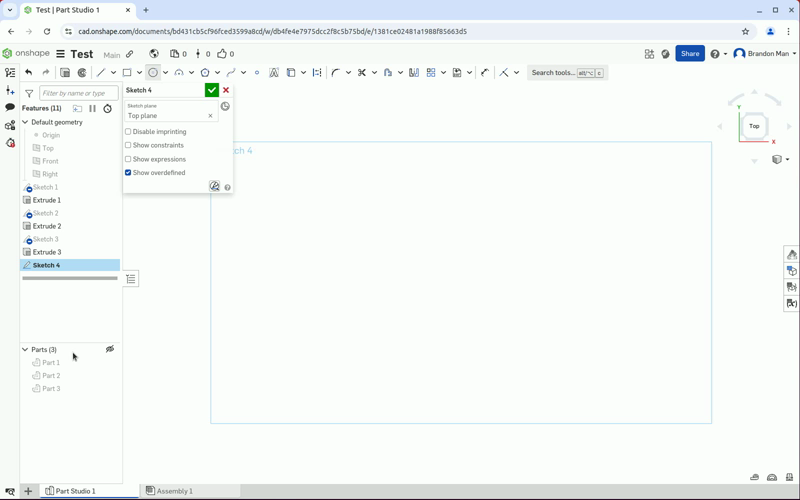
mouse_move(404, 326)
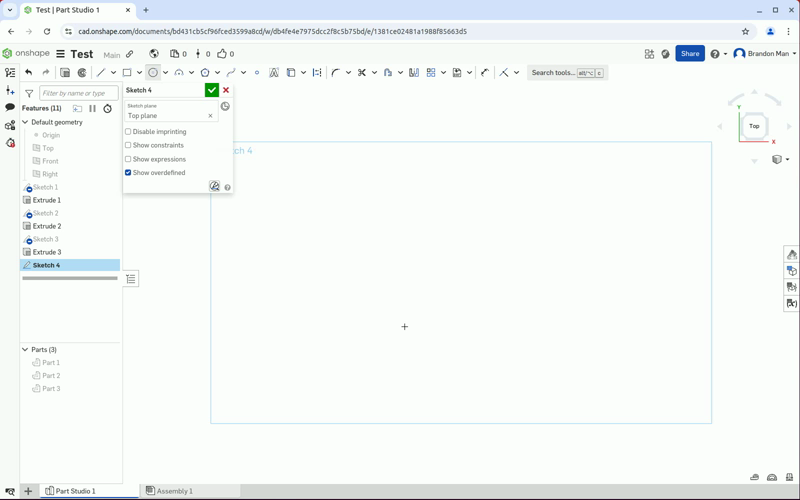
click(404, 326)
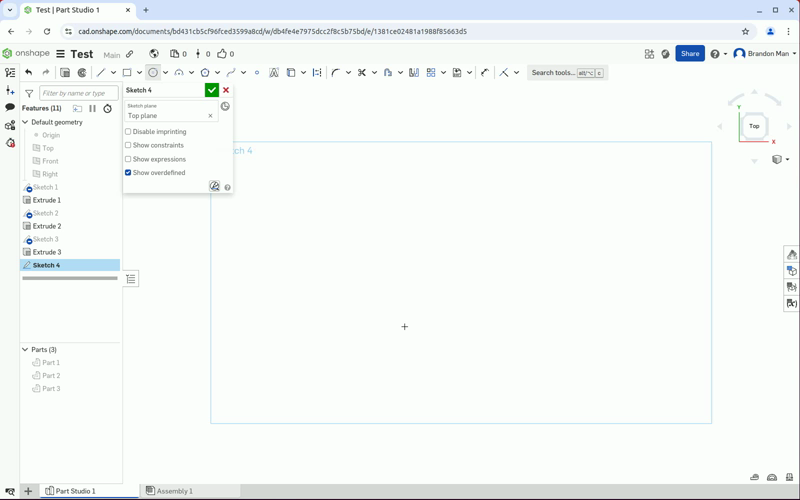
key_up(shift)
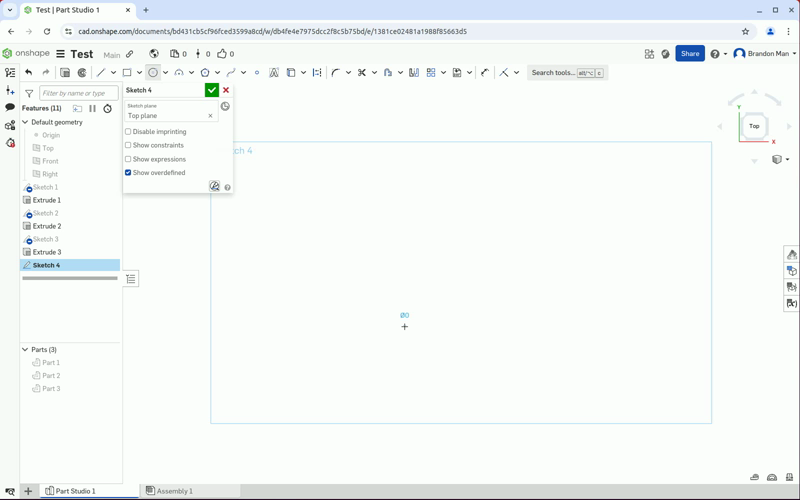
mouse_move(411, 326)
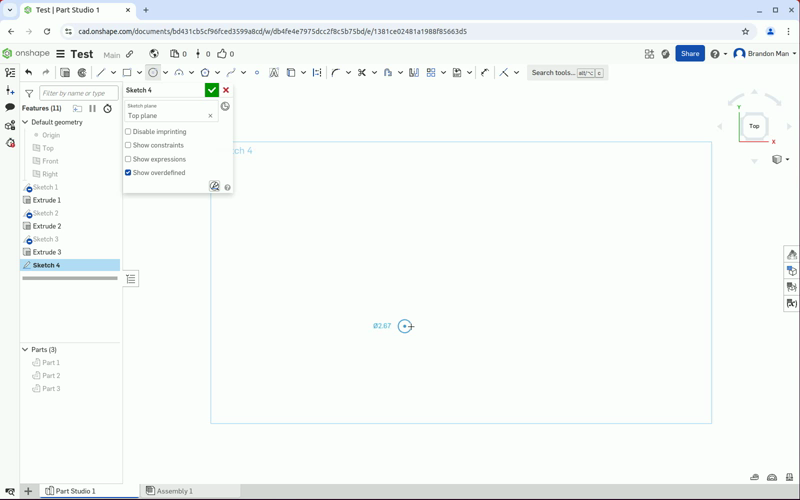
click(411, 326)
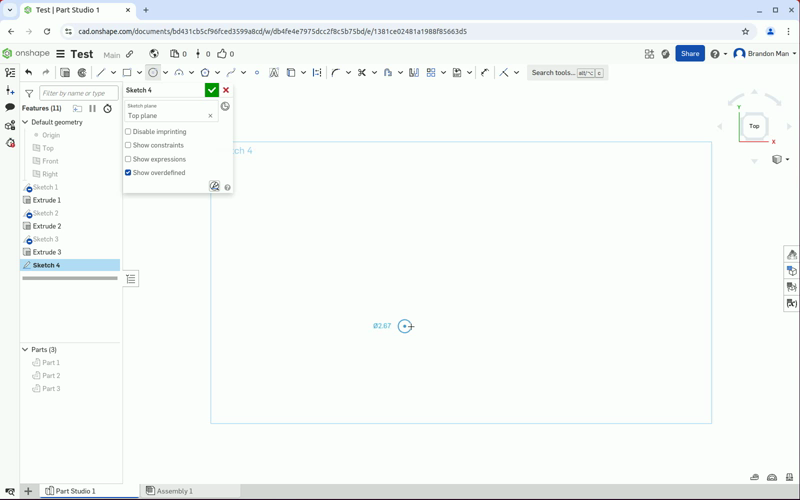
key(esc)
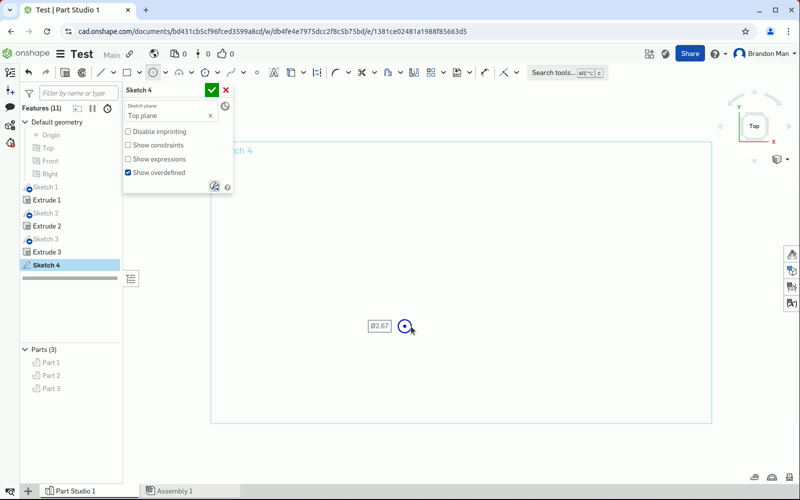
mouse_move(400, 328)
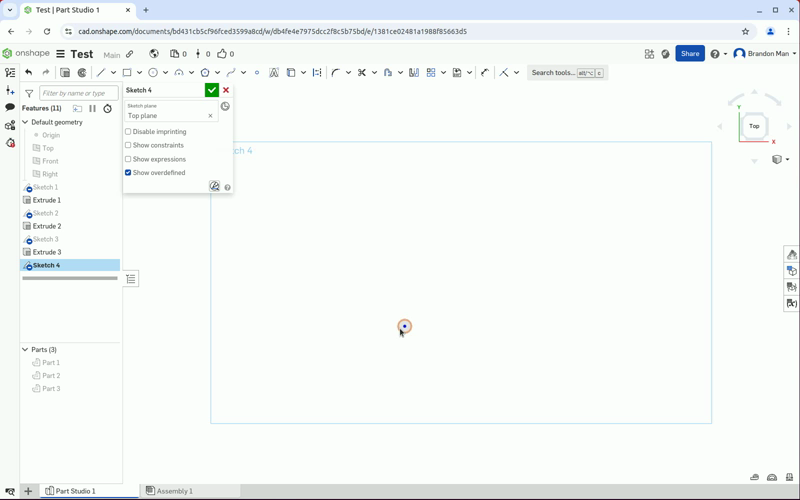
scroll(6)
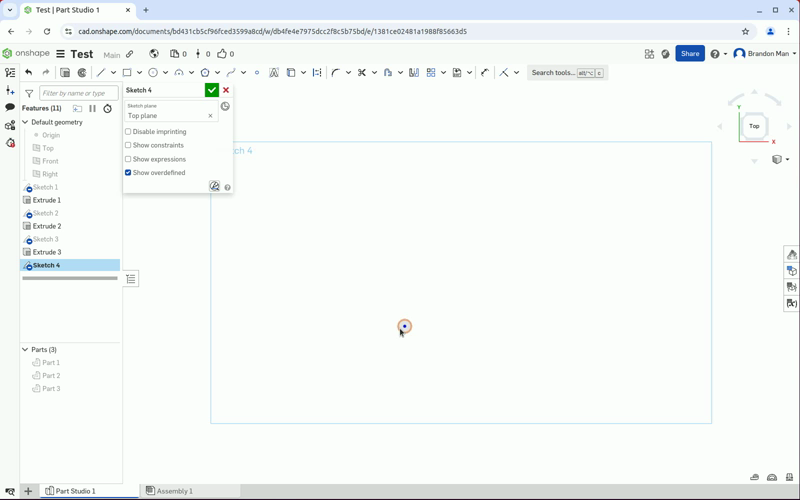
scroll(6)
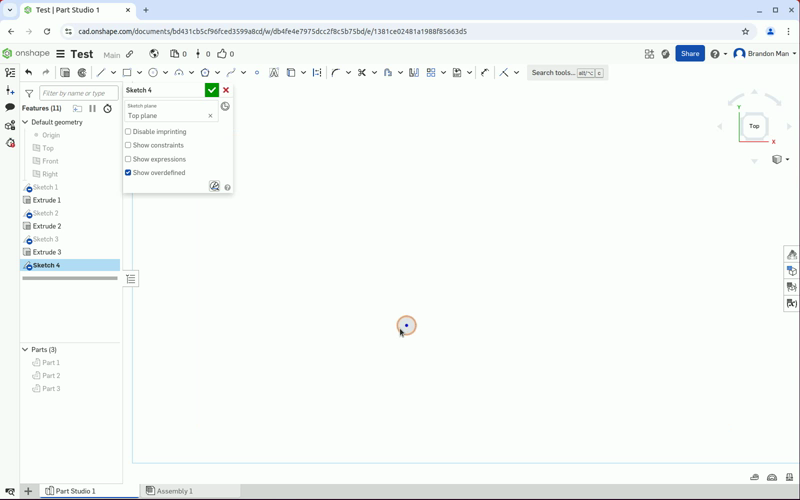
scroll(6)
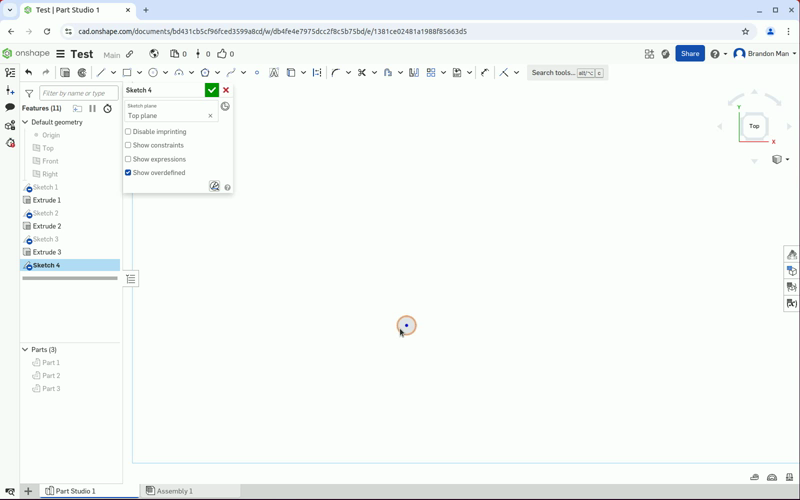
scroll(6)
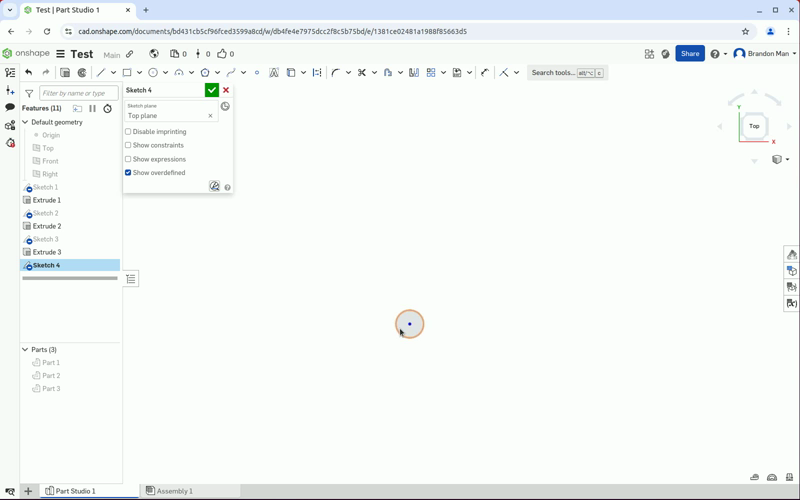
scroll(6)
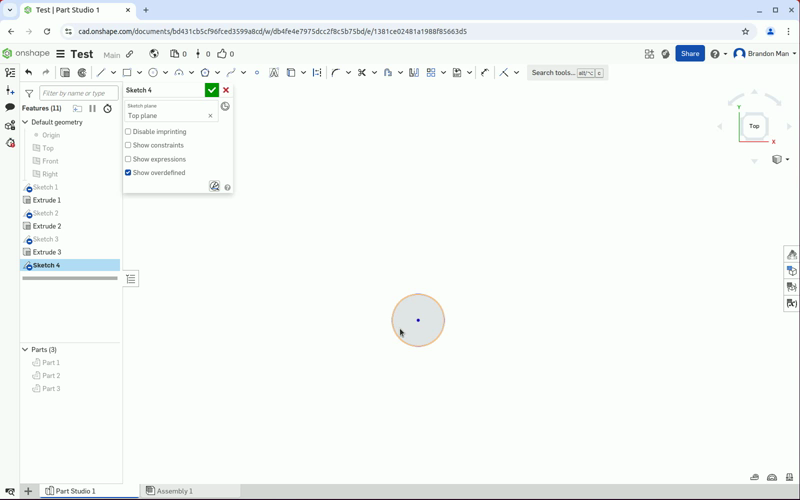
scroll(6)
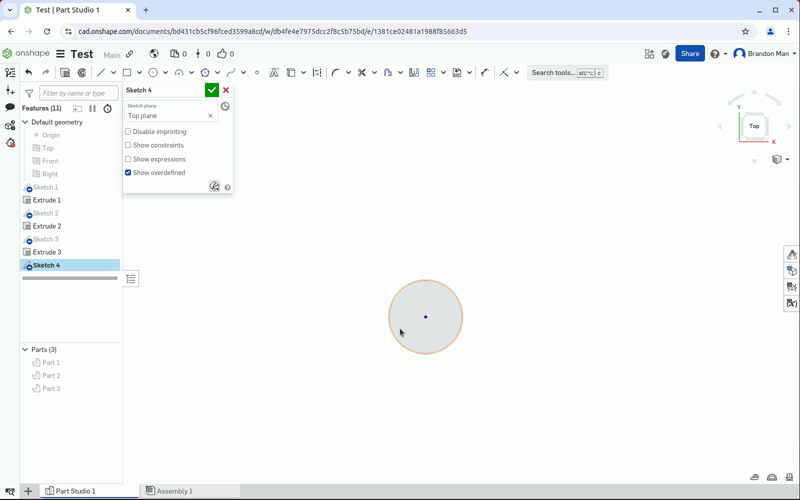
scroll(6)
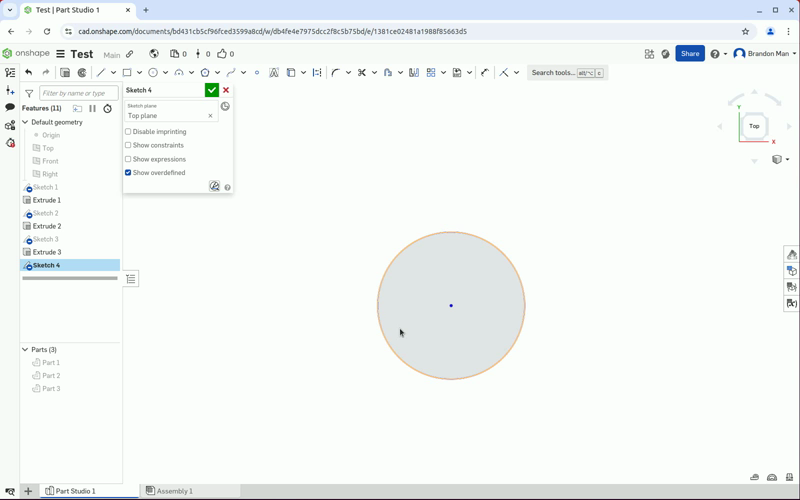
click(400, 328)
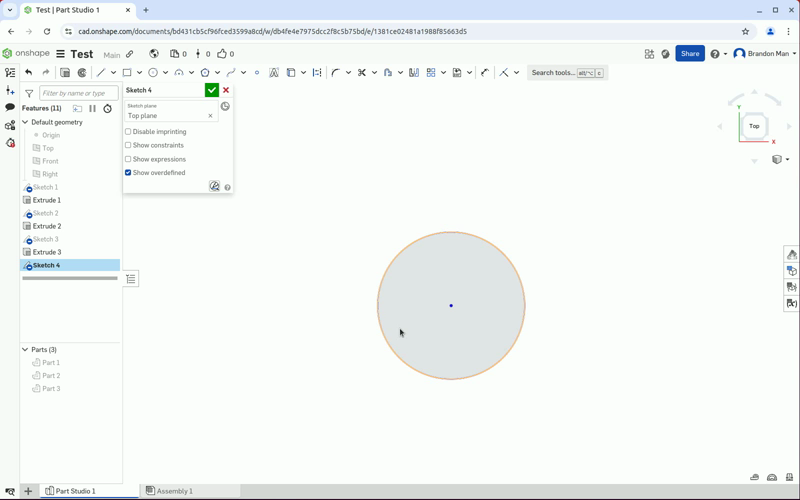
scroll(-6)
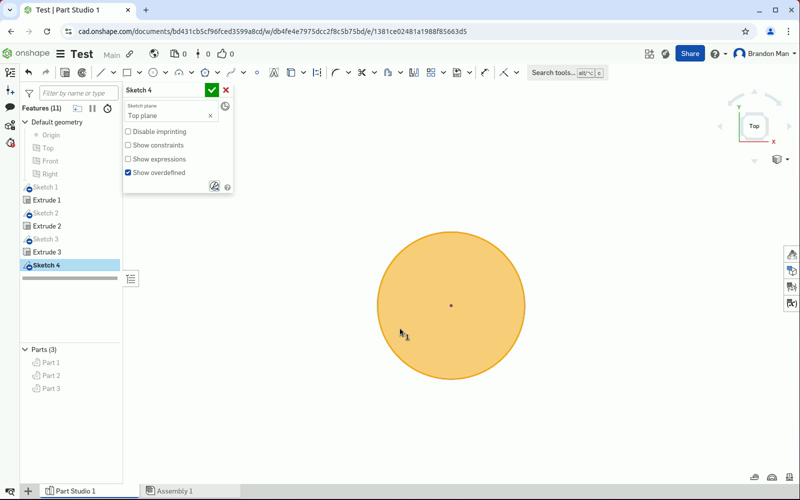
scroll(-6)
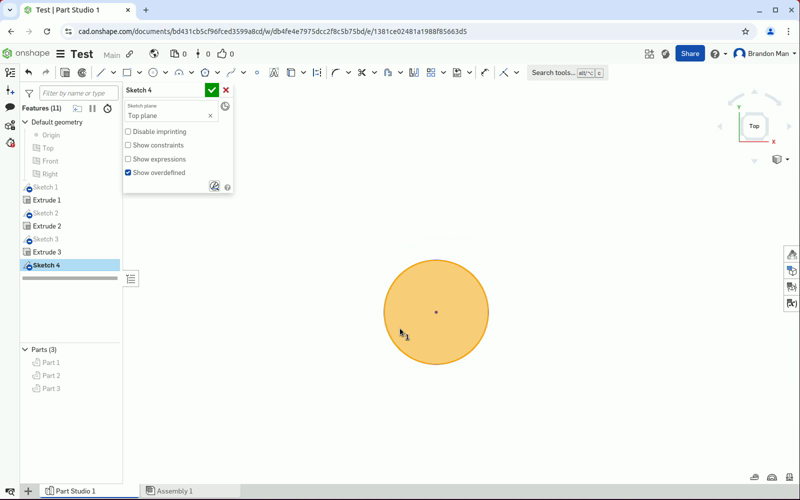
scroll(-6)
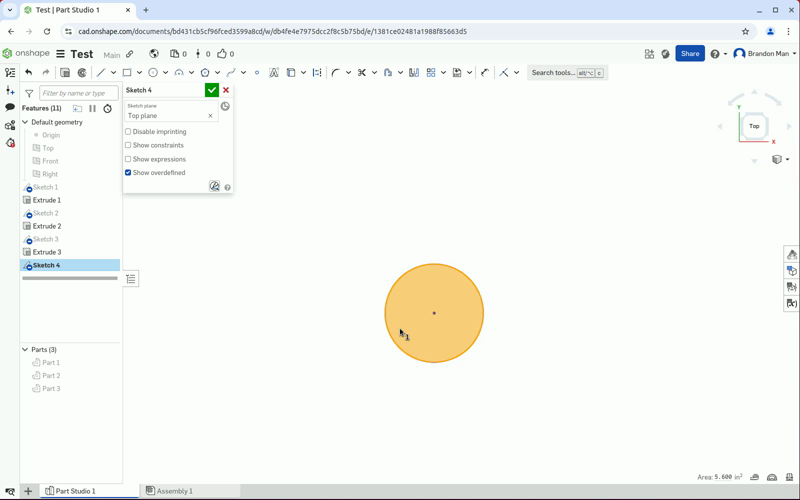
scroll(-6)
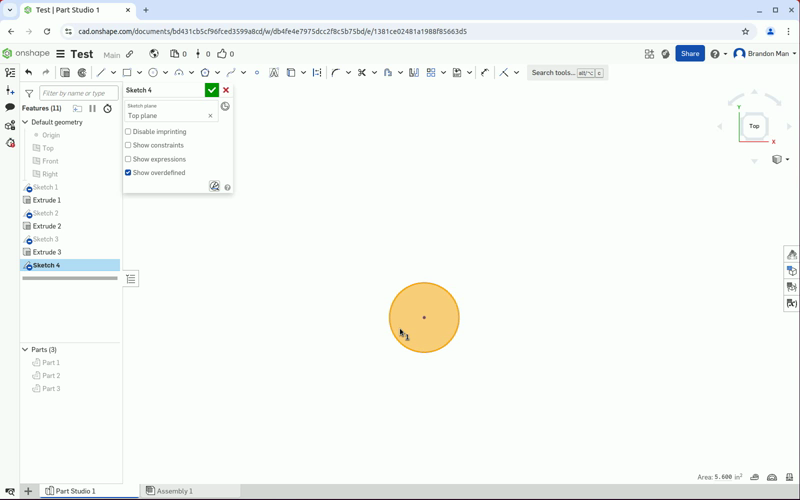
scroll(-6)
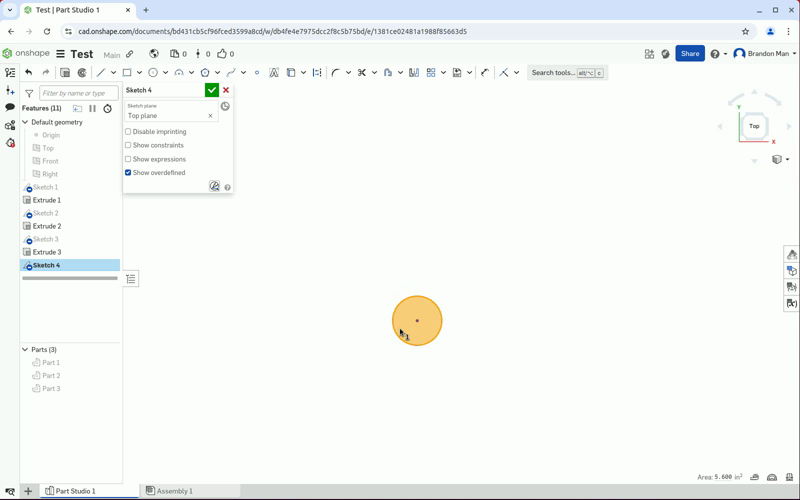
scroll(-6)
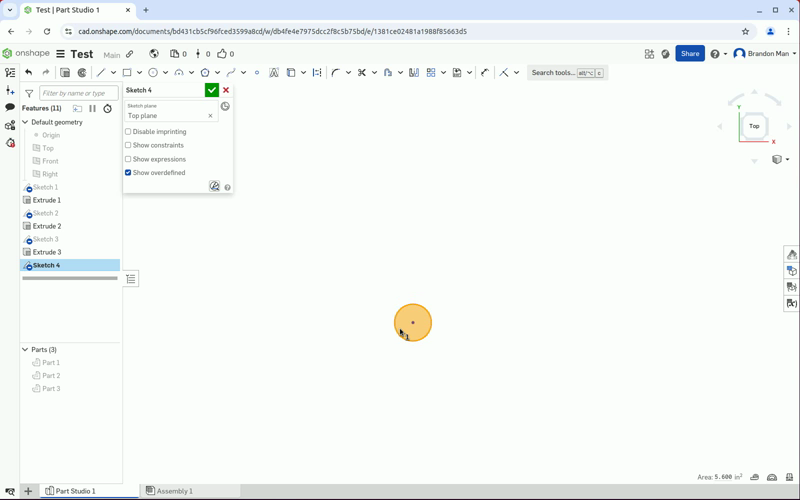
scroll(-6)
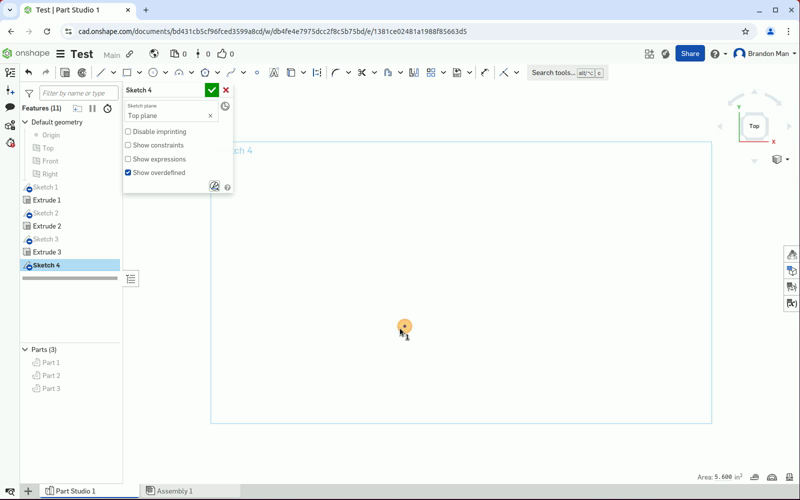
mouse_move(73, 352)
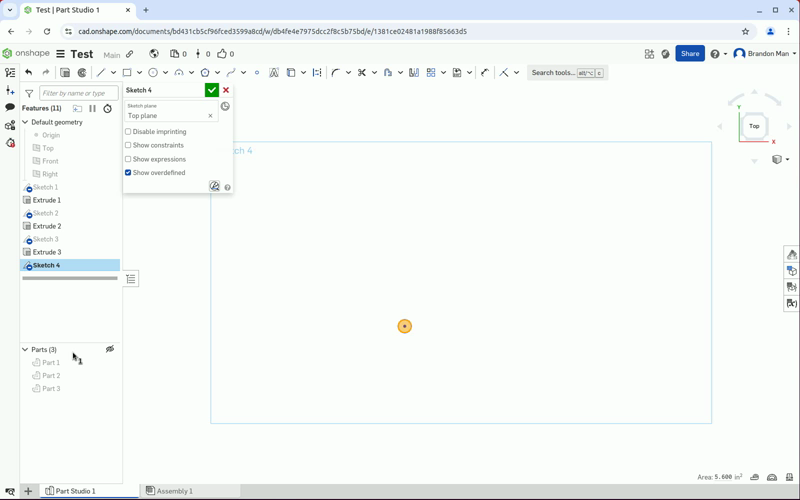
key(shift+y)
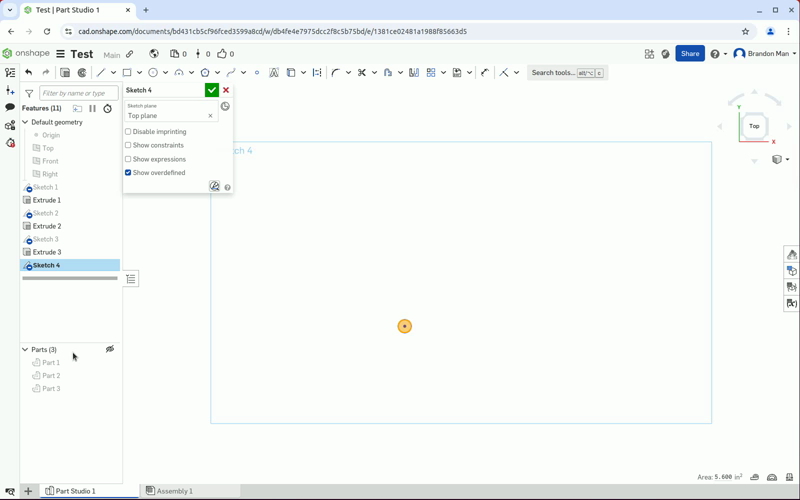
key(shift+e)
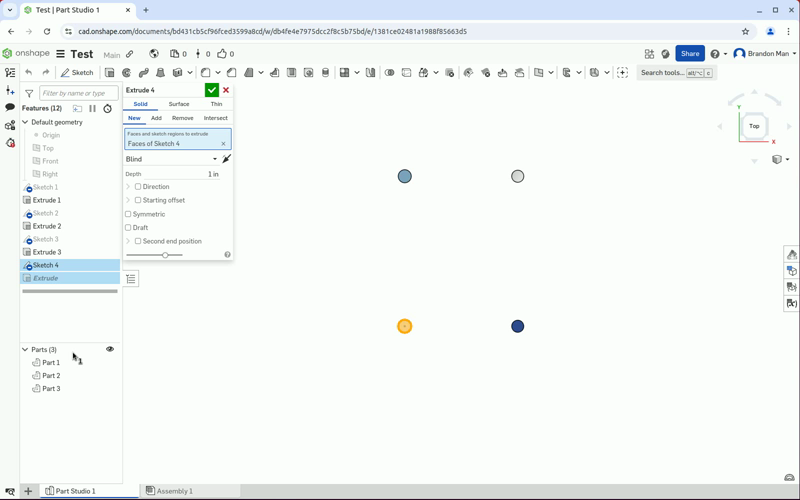
mouse_move(143, 106)
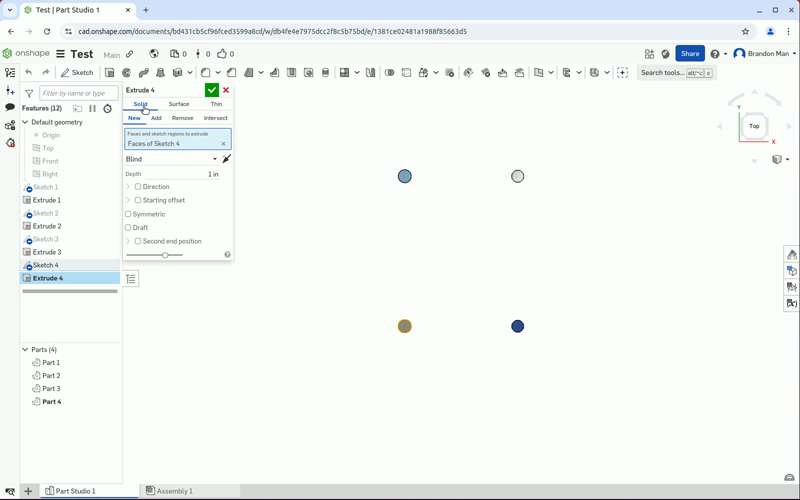
click(143, 106)
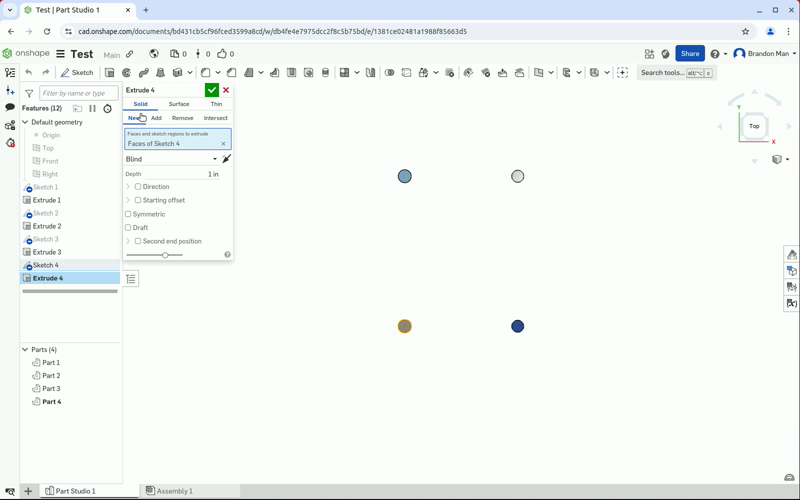
mouse_move(137, 120)
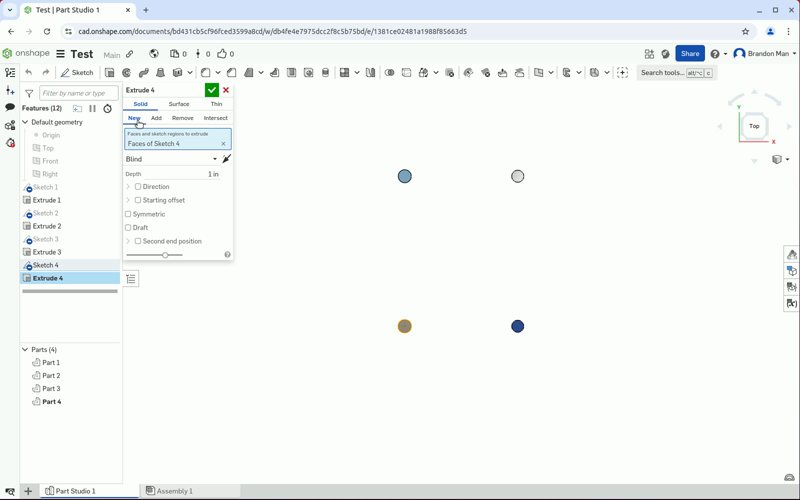
click(137, 120)
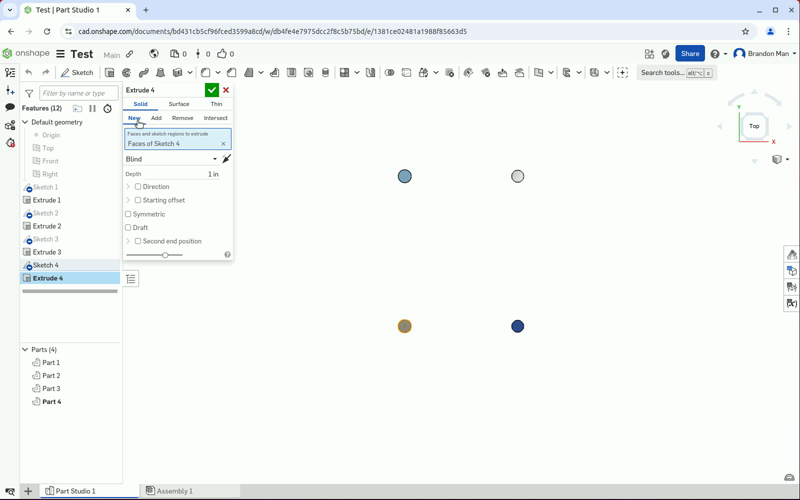
key(tab, 4)
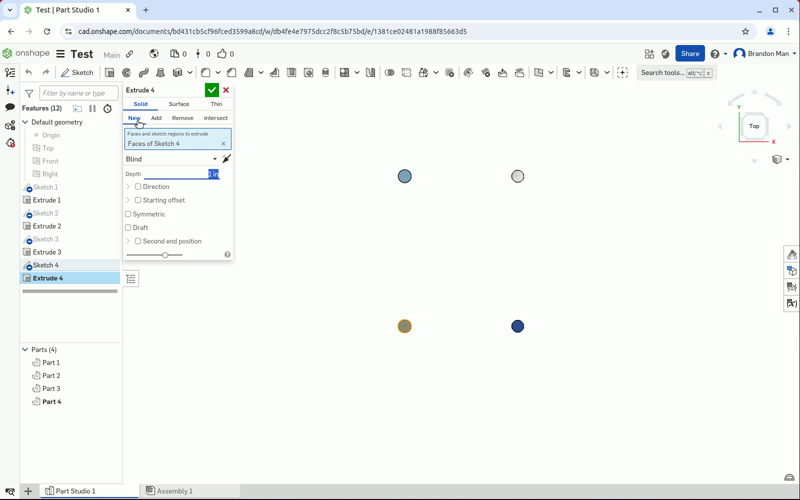
text(6.258)
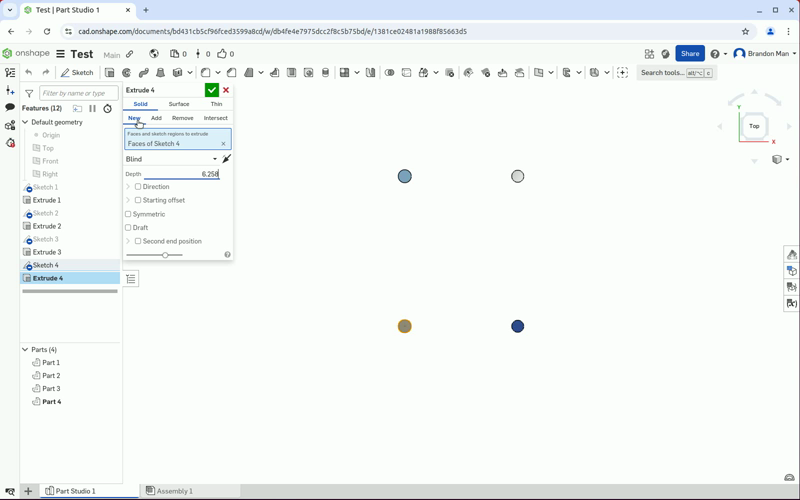
key(enter)
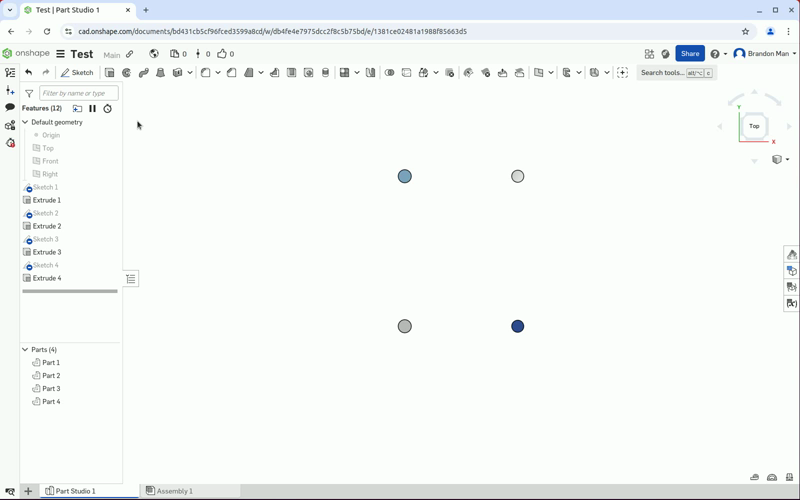
key(shift+h)
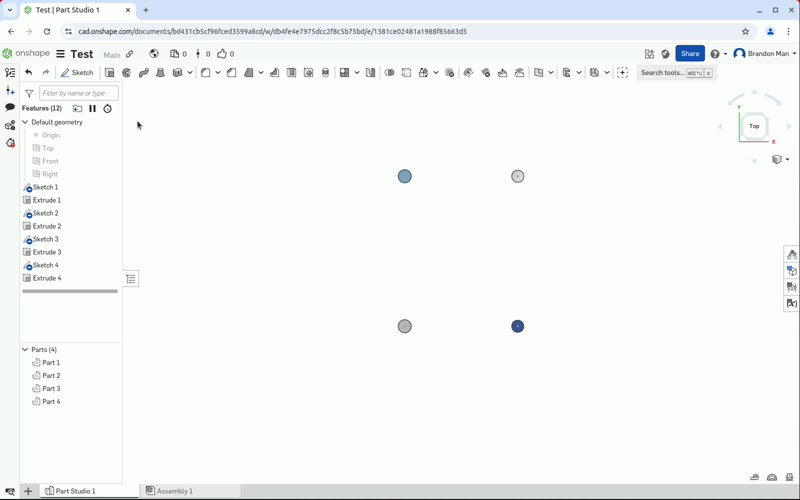
key(shift+h)
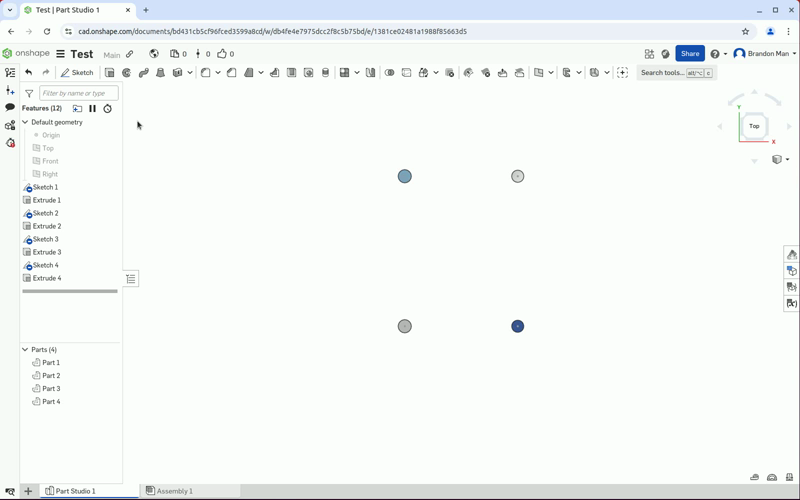
key(shift+7)
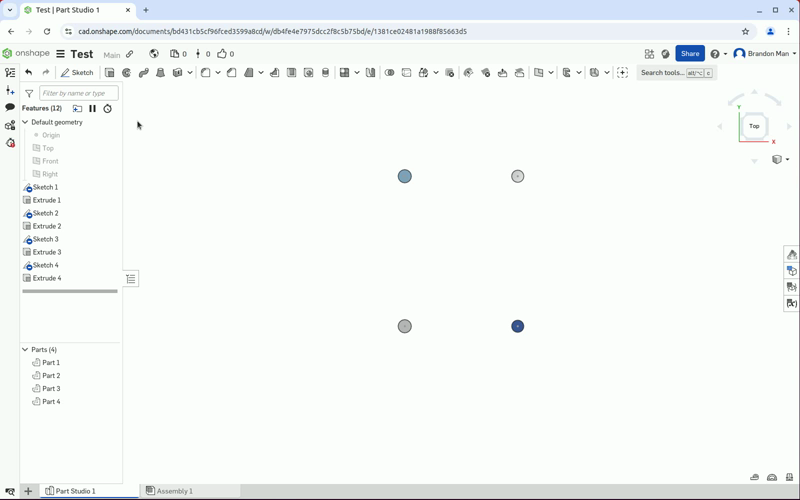
key(up, 3)
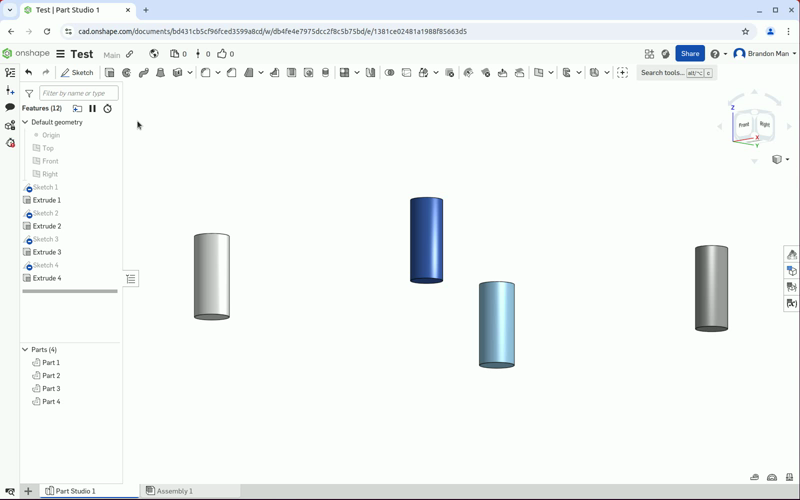
key(left, 3)
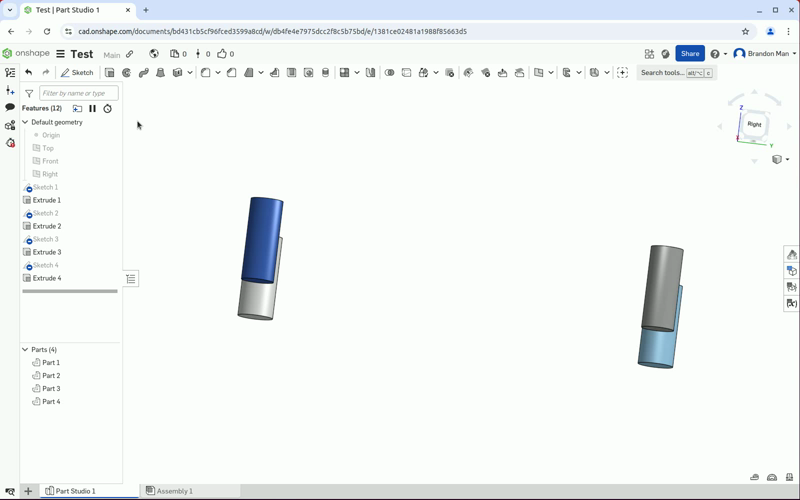
key(right, 3)
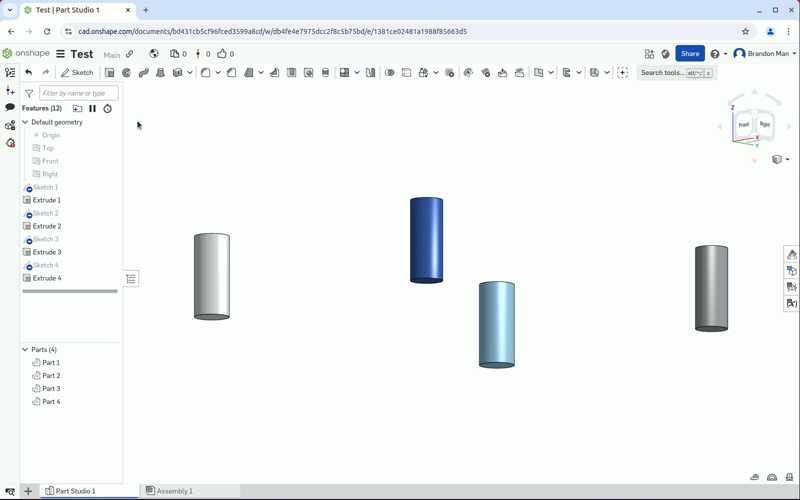
key(down, 3)
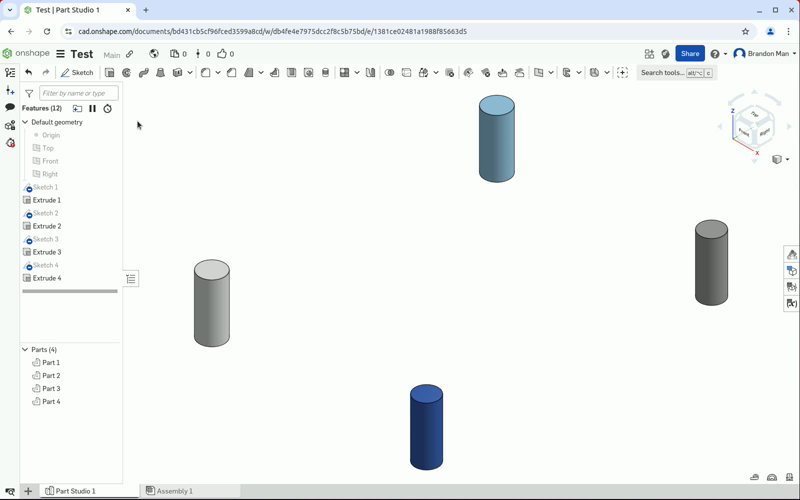
mouse_move(73, 189)
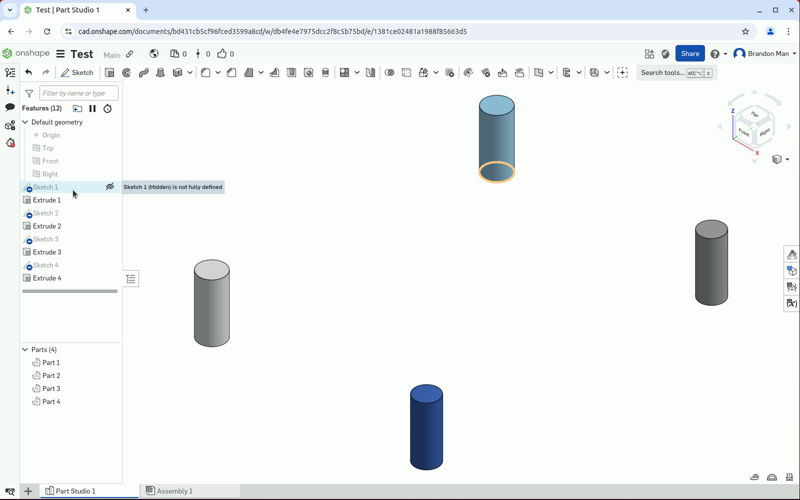
click(73, 189)